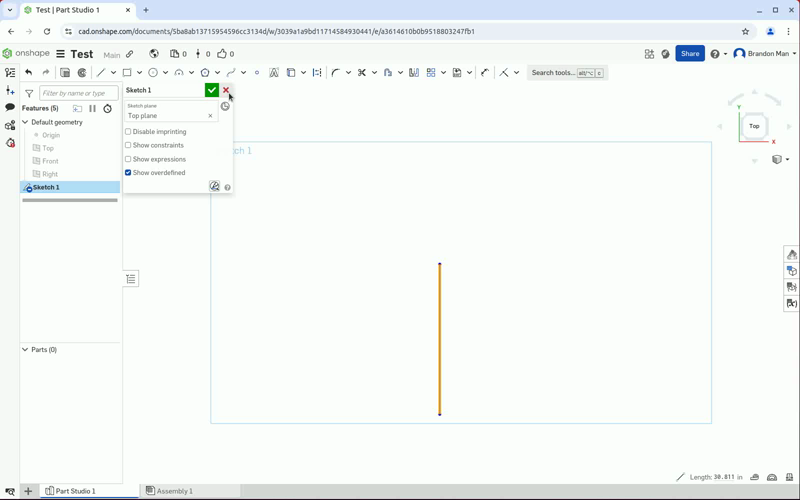
key(shift+h)
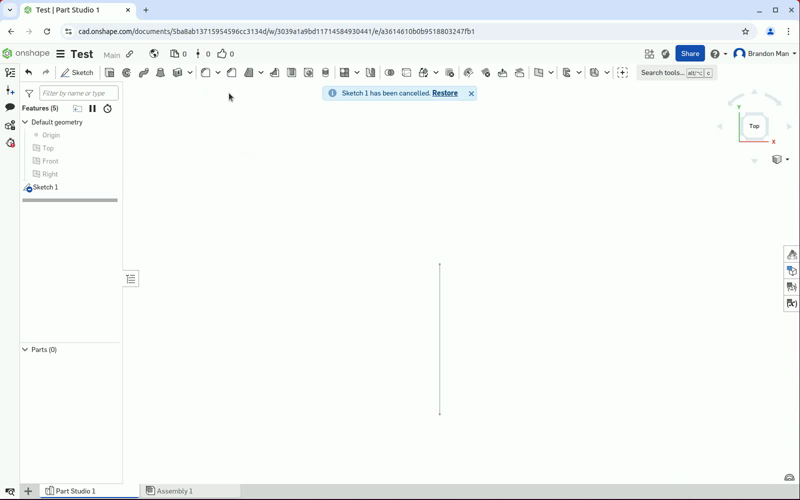
key(shift+s)
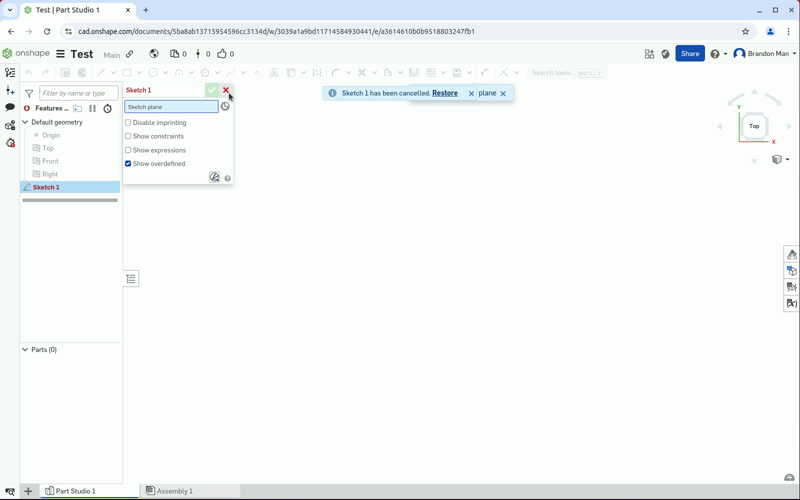
mouse_move(73, 150)
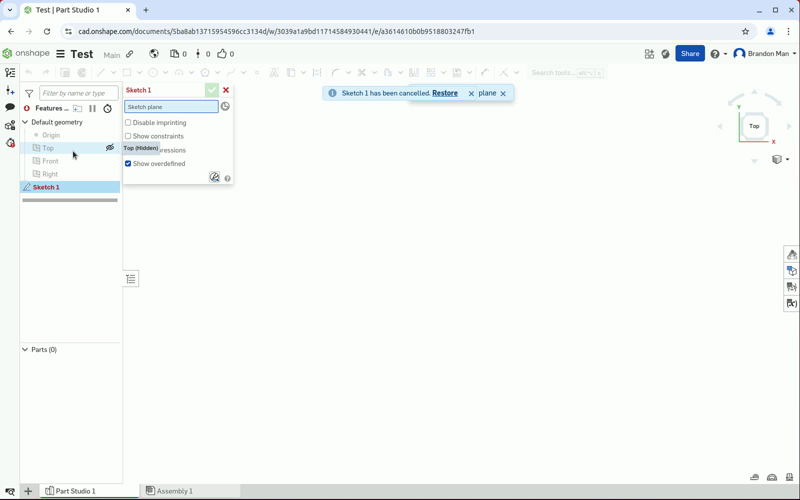
click(73, 150)
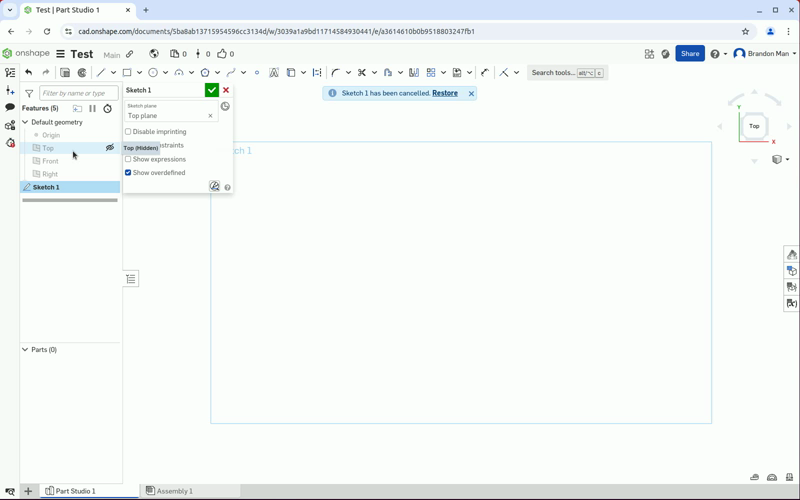
mouse_move(73, 352)
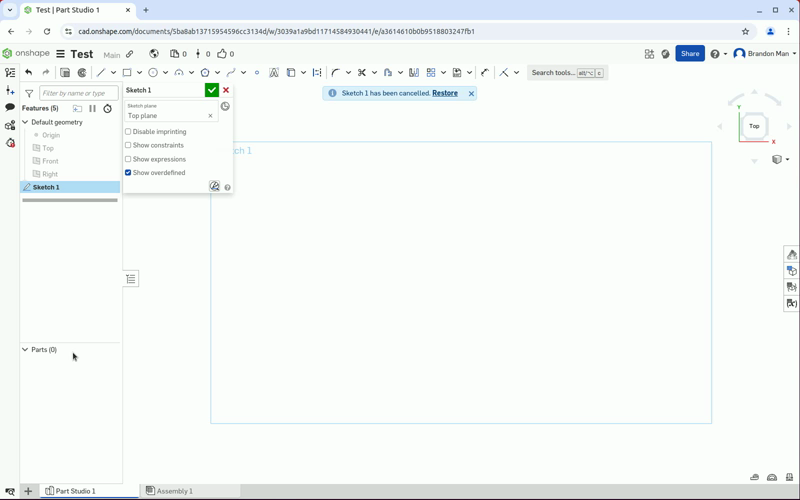
key(y)
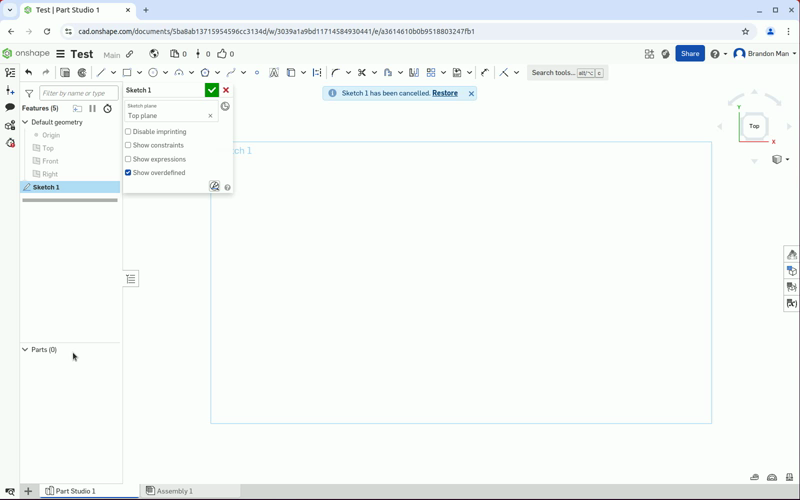
key(l)
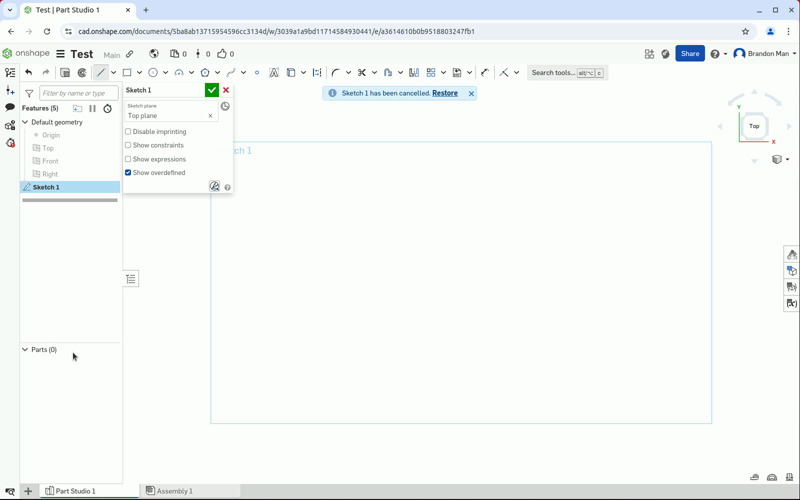
key_down(shift)
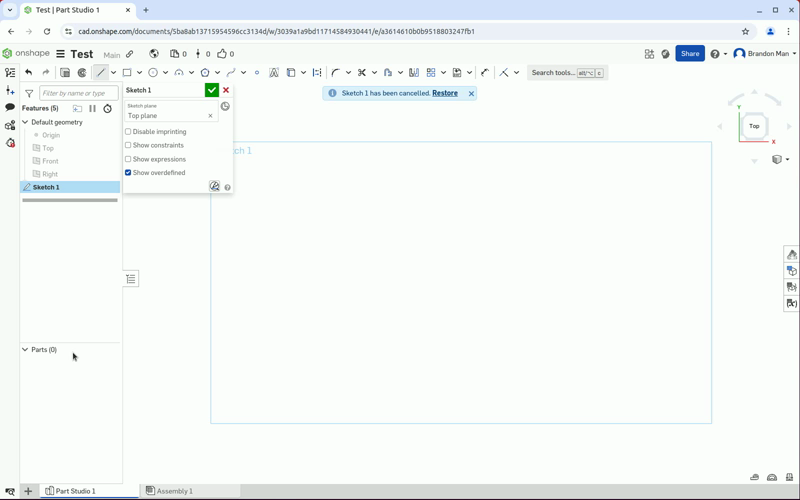
mouse_move(348, 297)
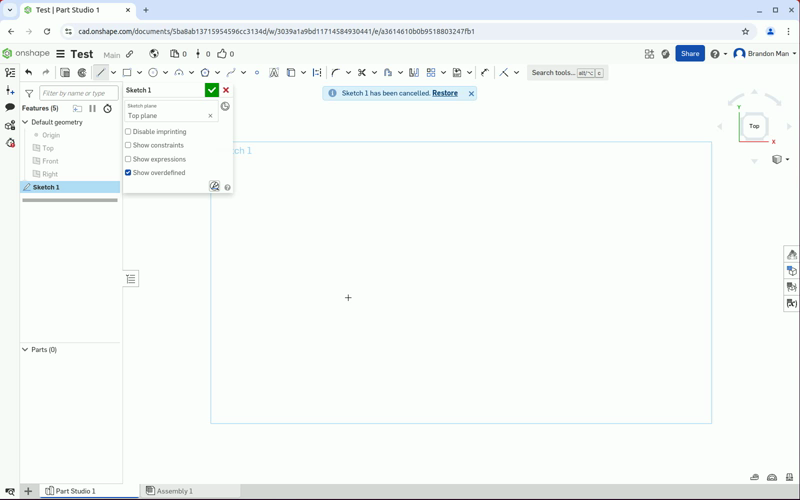
click(348, 297)
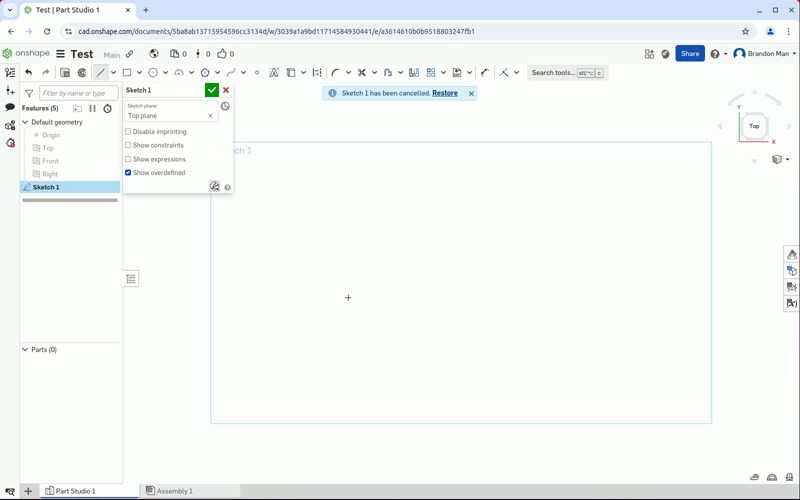
key_up(shift)
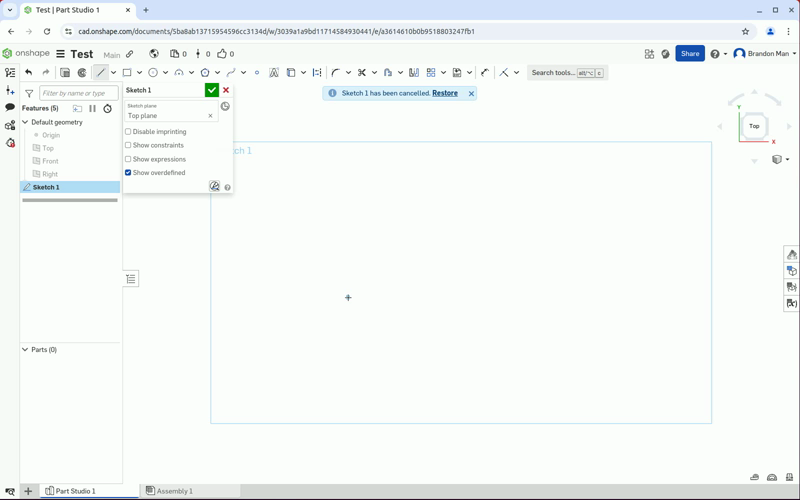
key_down(shift)
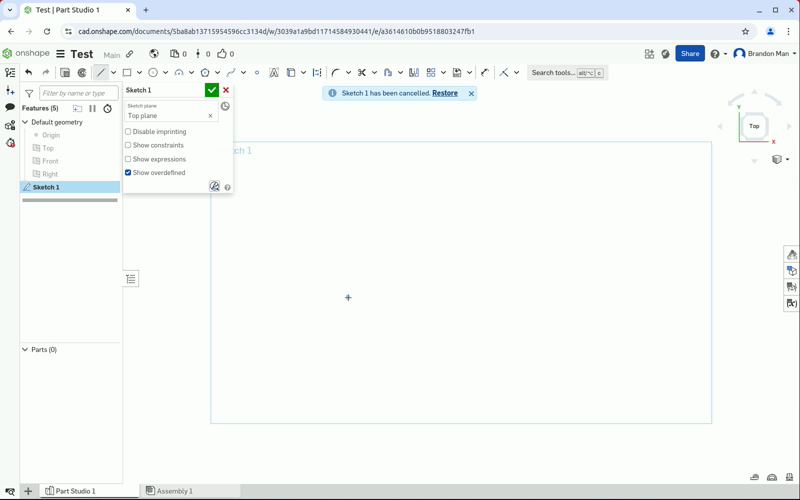
mouse_move(428, 289)
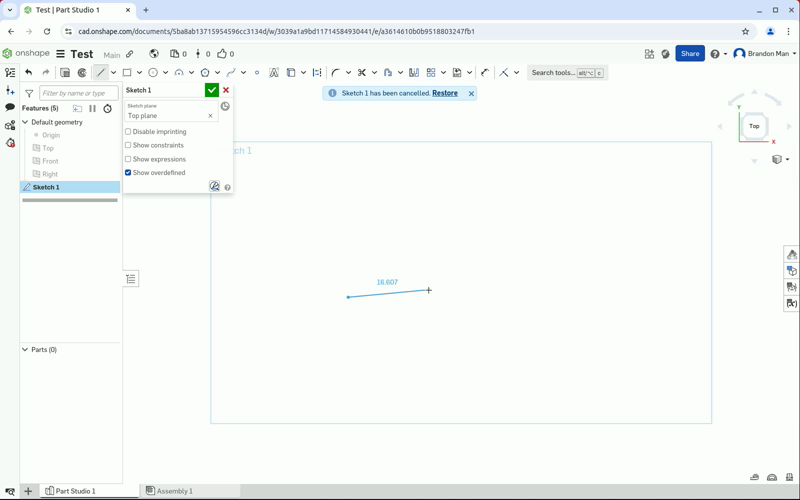
click(428, 289)
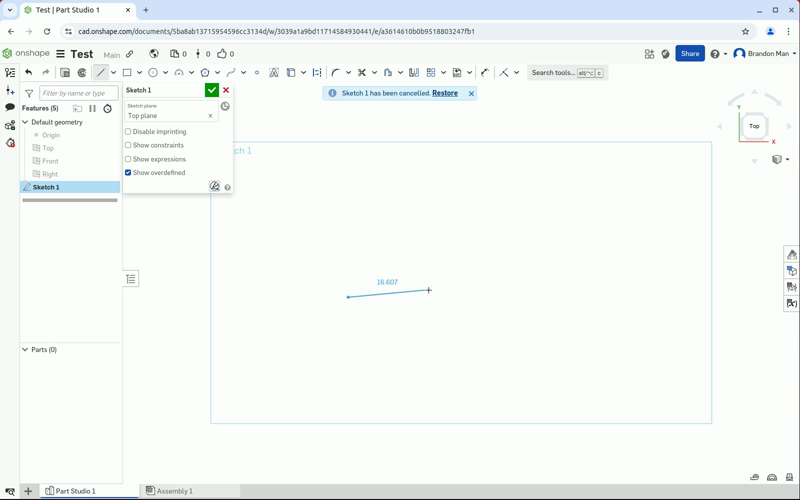
key_up(shift)
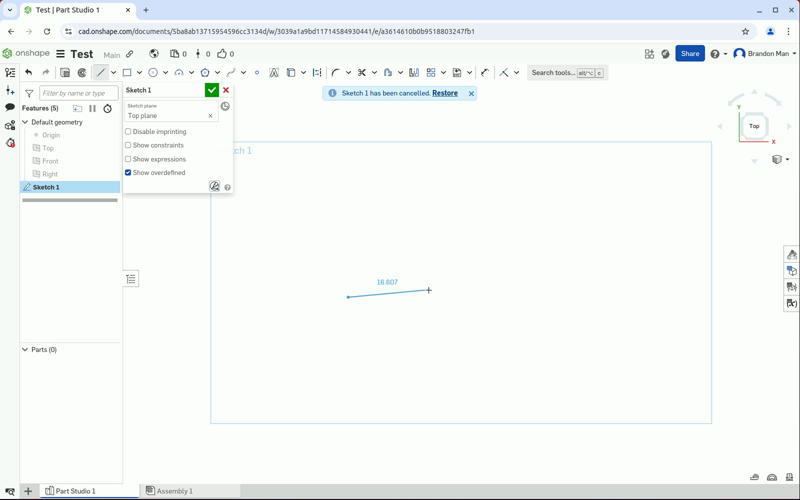
key_down(shift)
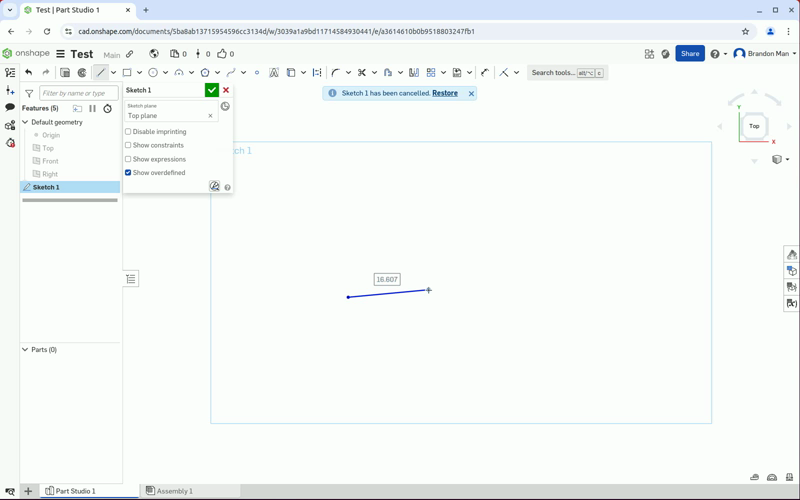
mouse_move(458, 289)
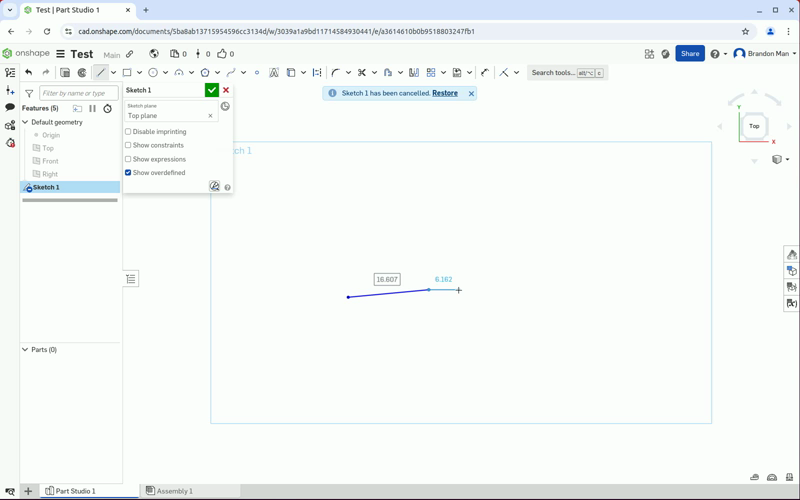
mouse_move(460, 276)
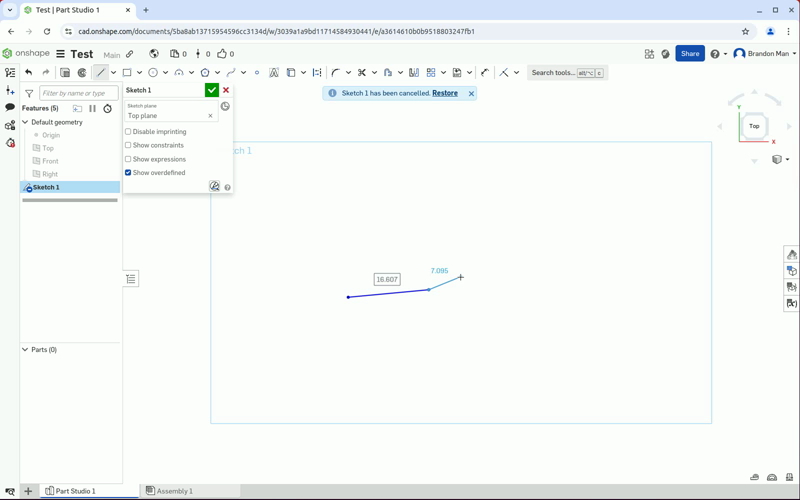
click(460, 276)
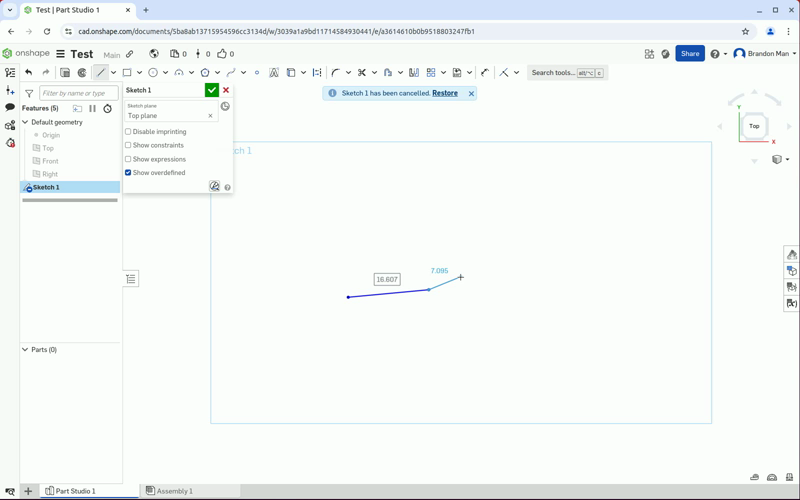
key_up(shift)
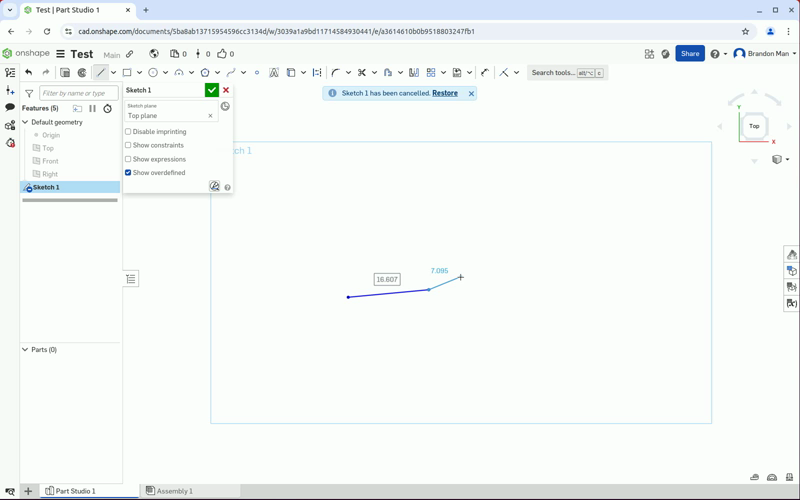
key_down(shift)
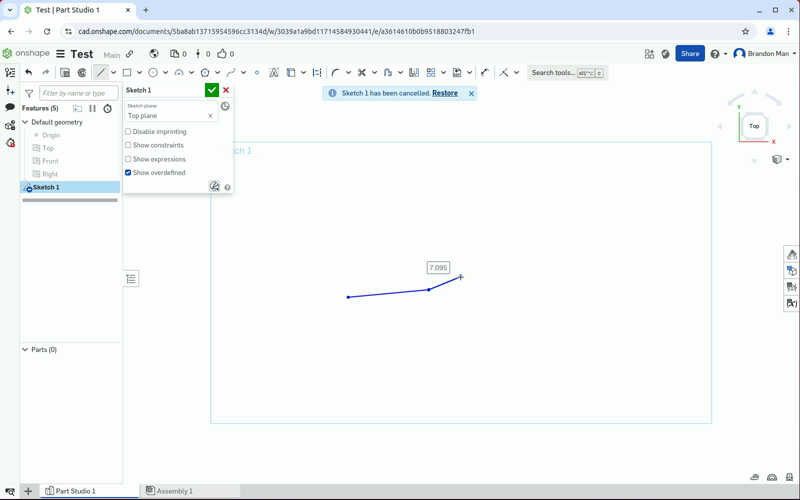
mouse_move(348, 297)
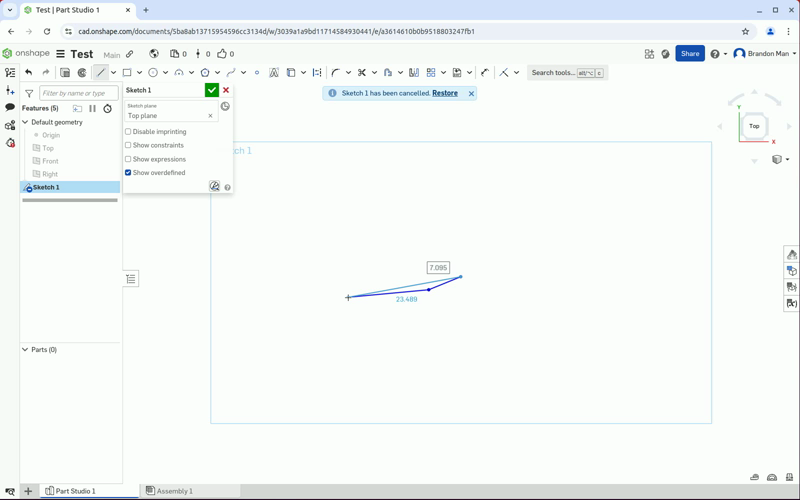
key_up(shift)
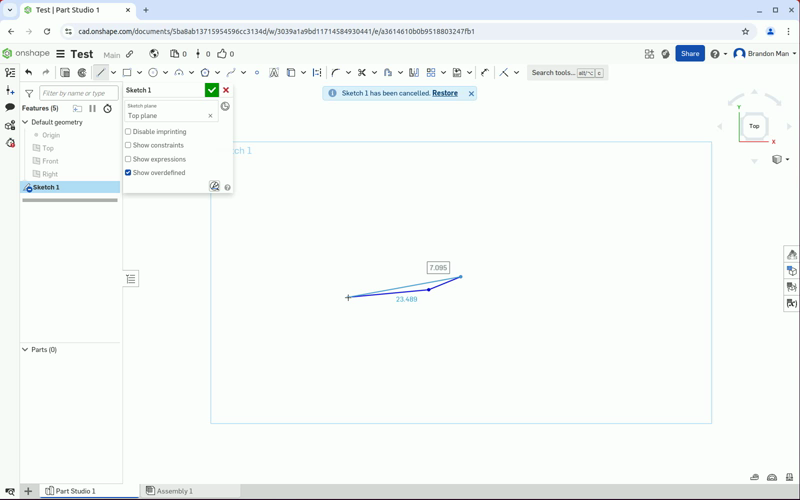
click(348, 297)
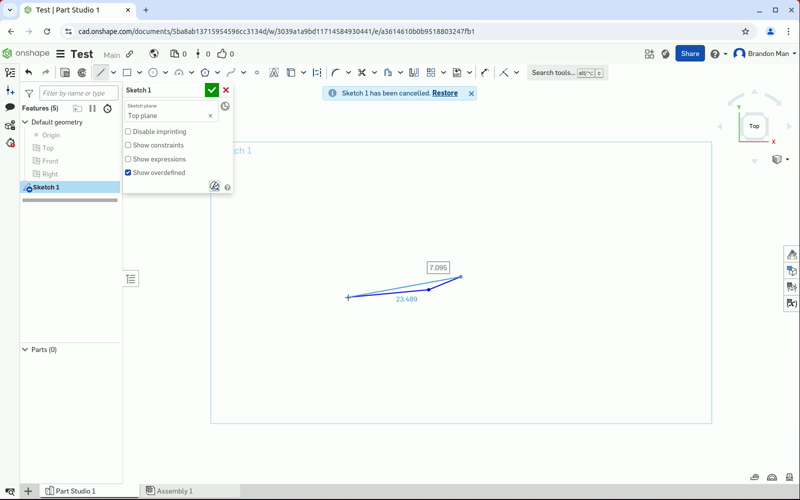
key(esc)
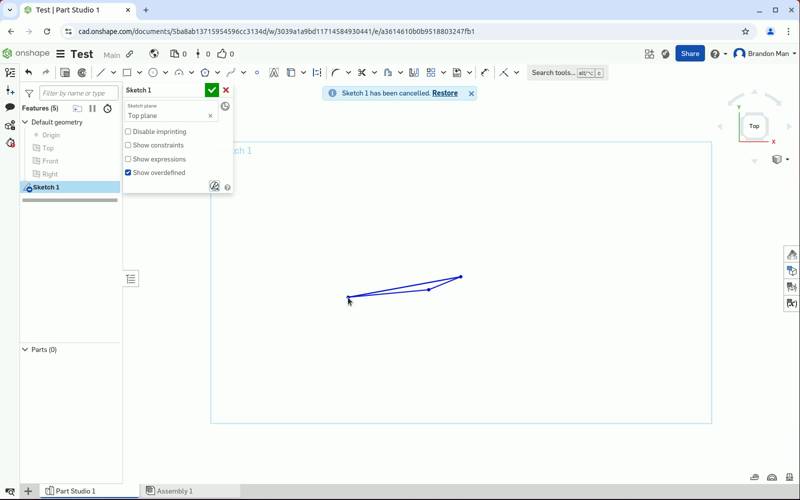
mouse_move(404, 291)
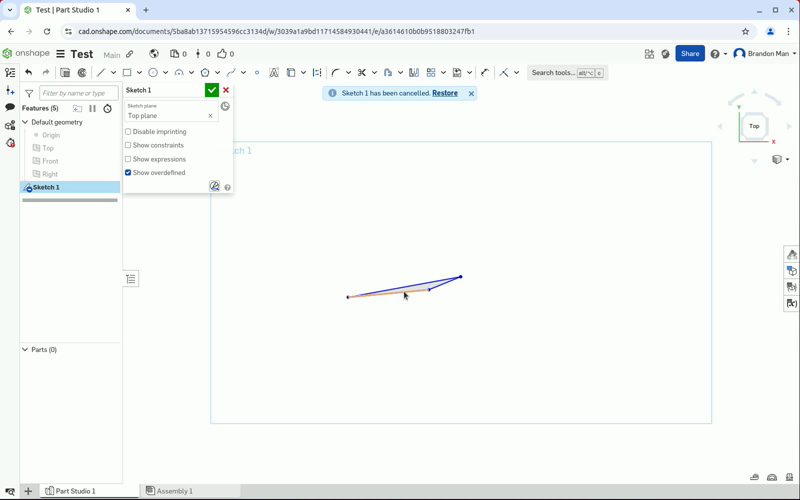
scroll(6)
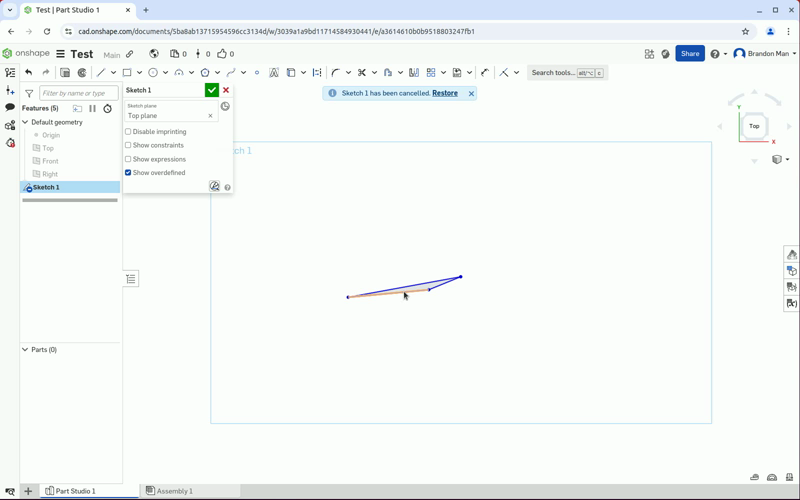
scroll(6)
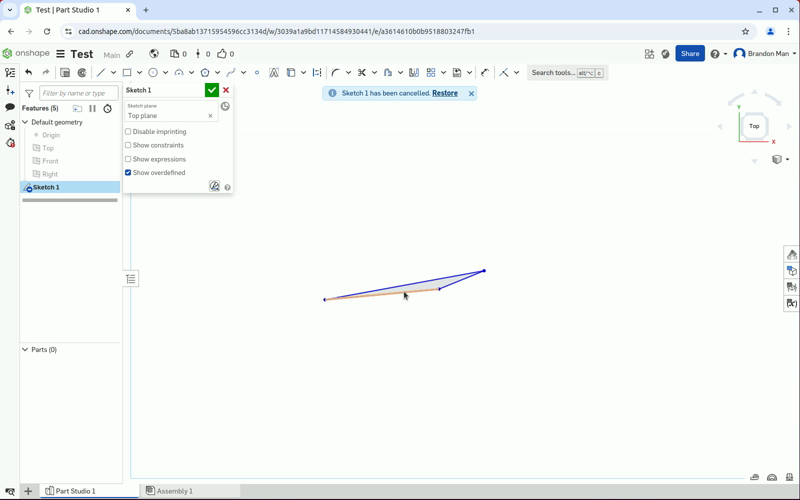
scroll(6)
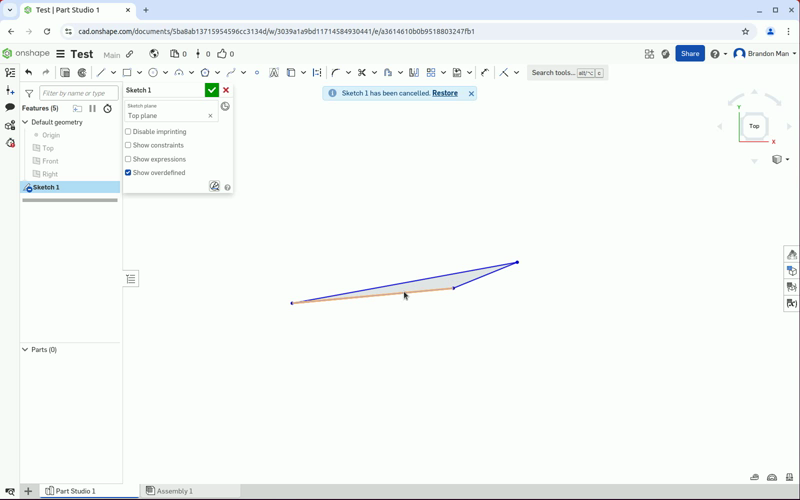
scroll(6)
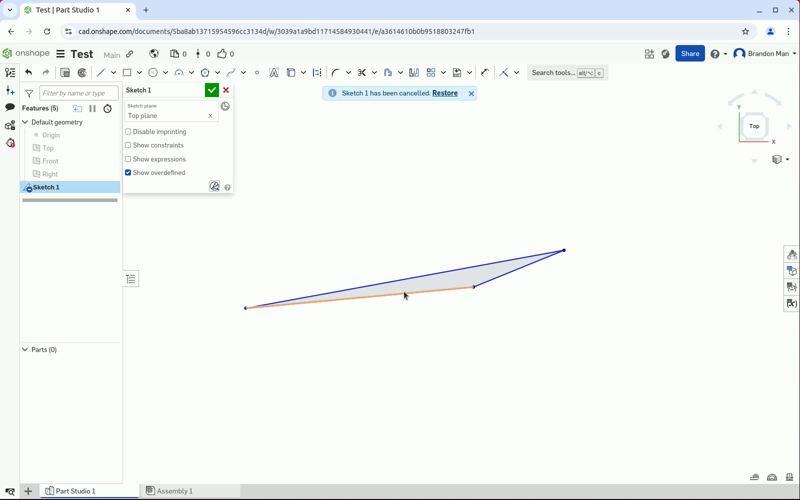
scroll(6)
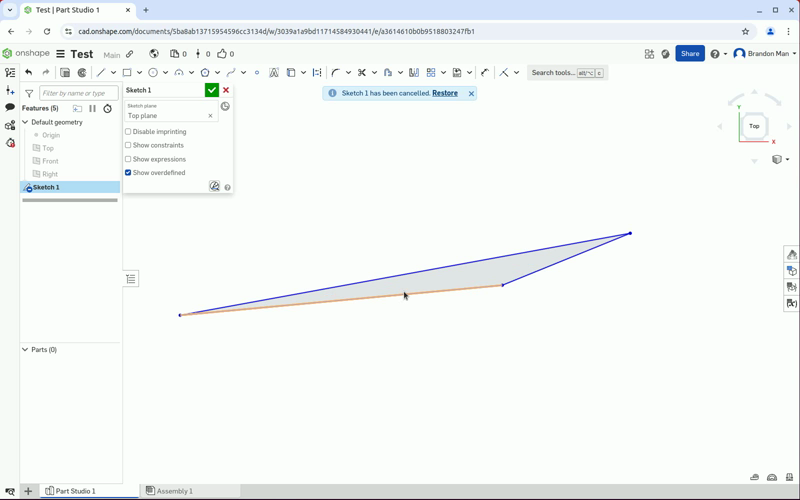
scroll(6)
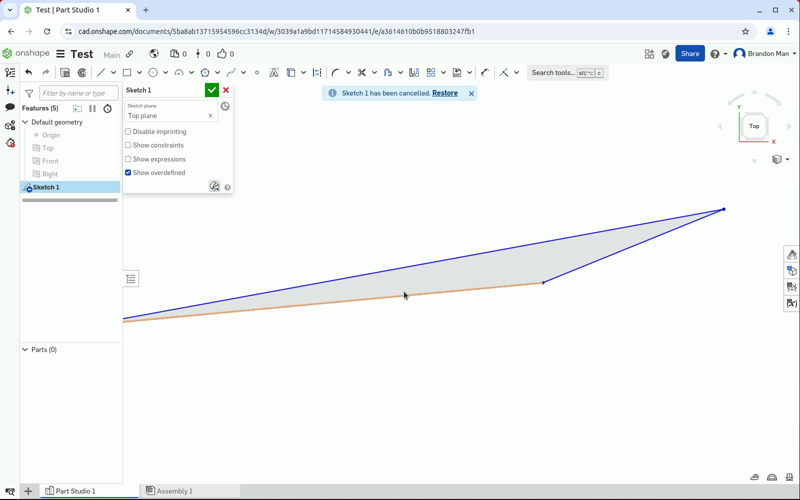
scroll(6)
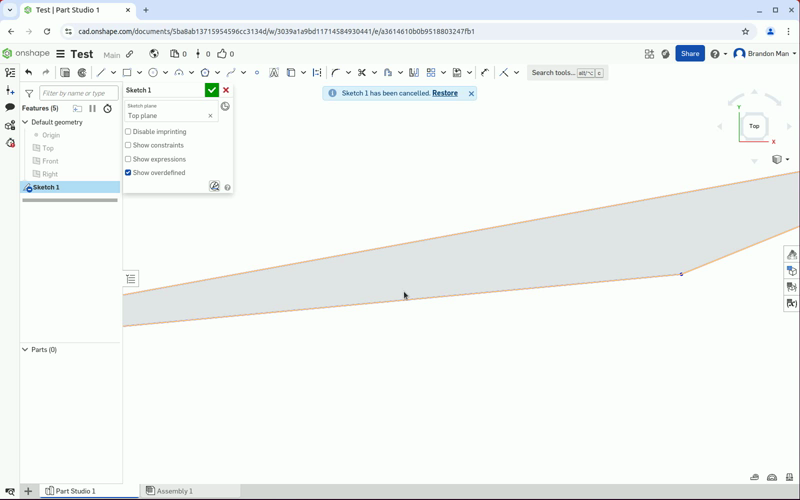
click(404, 291)
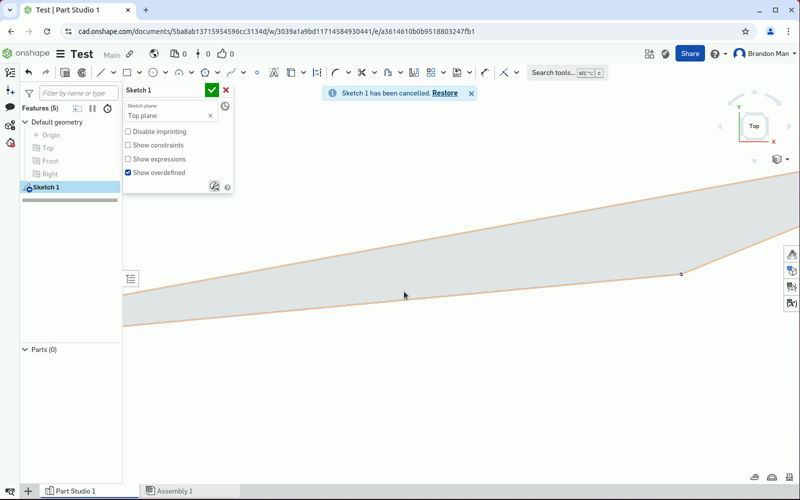
scroll(-6)
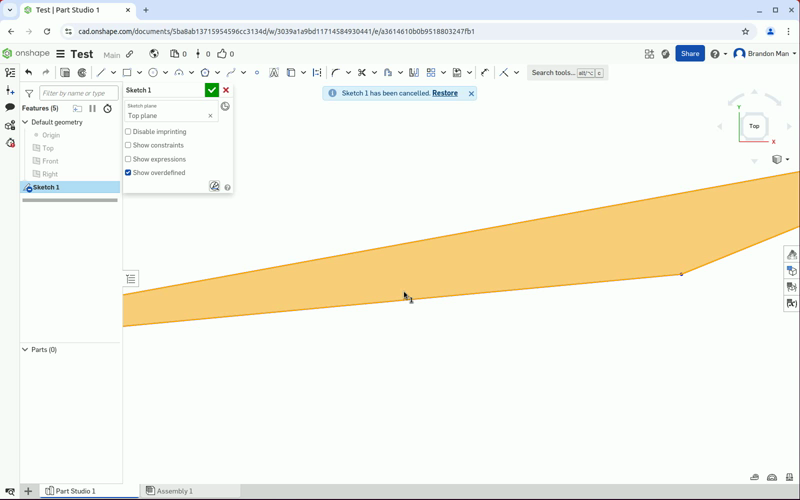
scroll(-6)
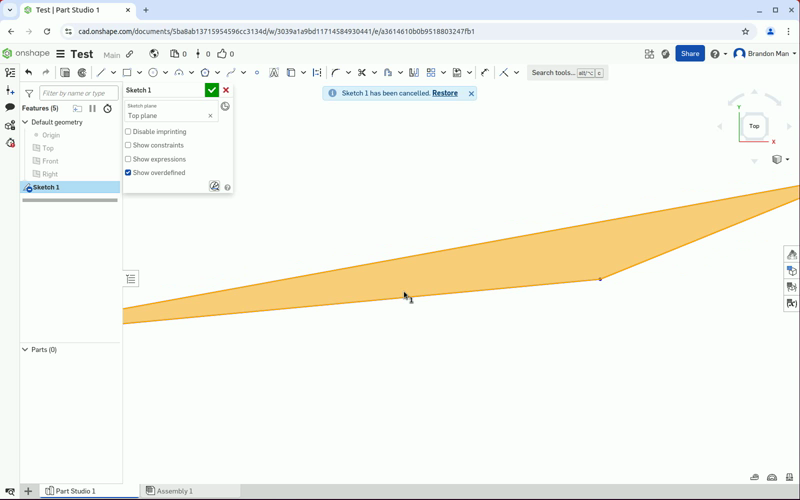
scroll(-6)
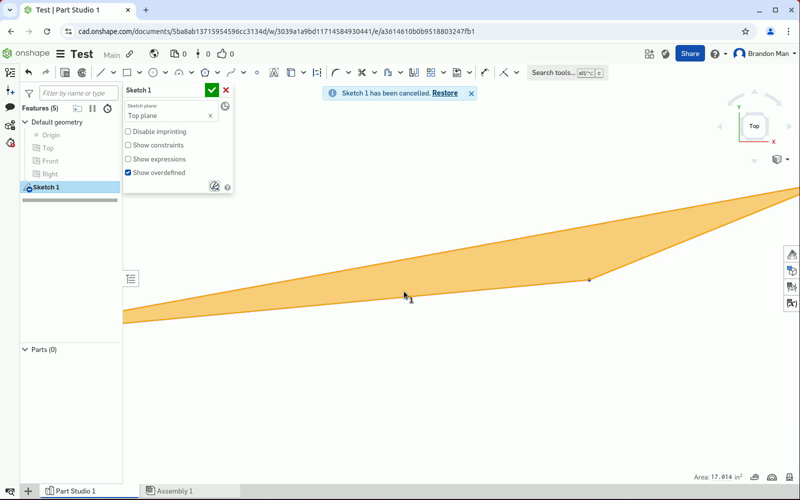
scroll(-6)
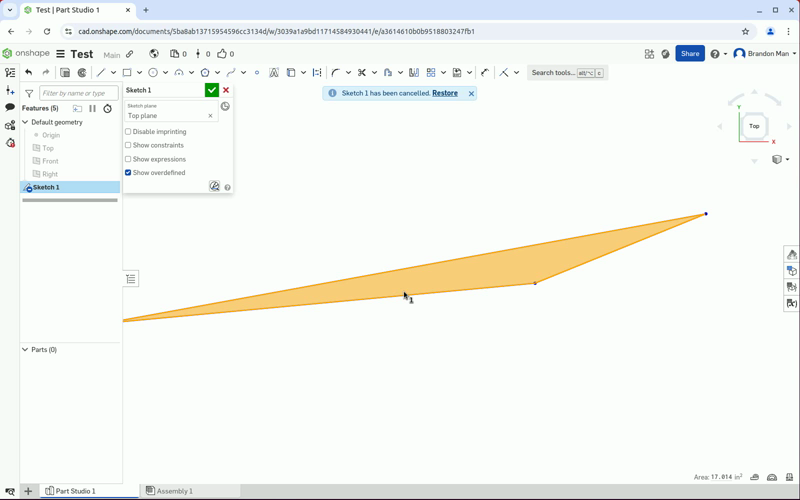
scroll(-6)
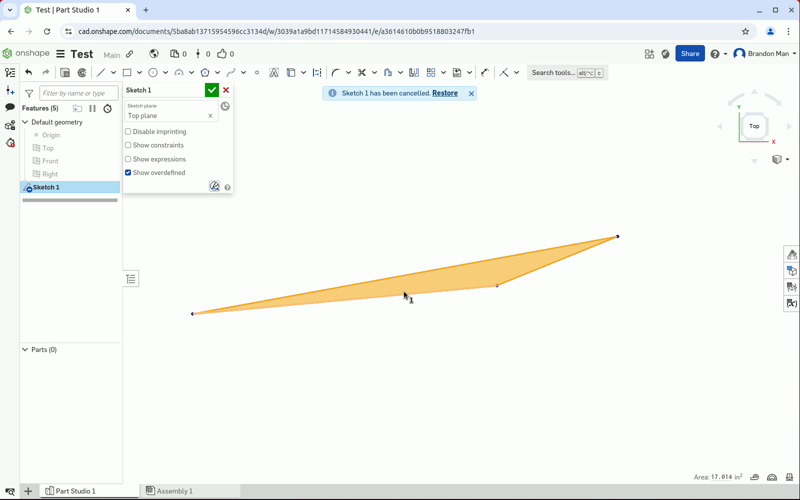
scroll(-6)
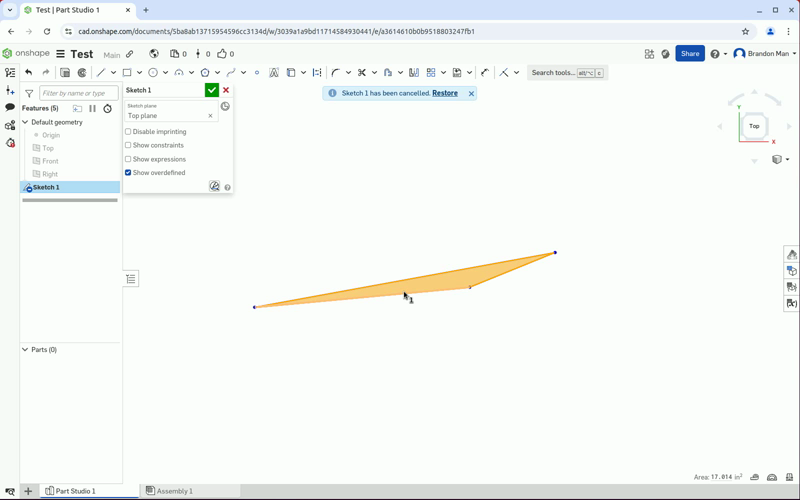
scroll(-6)
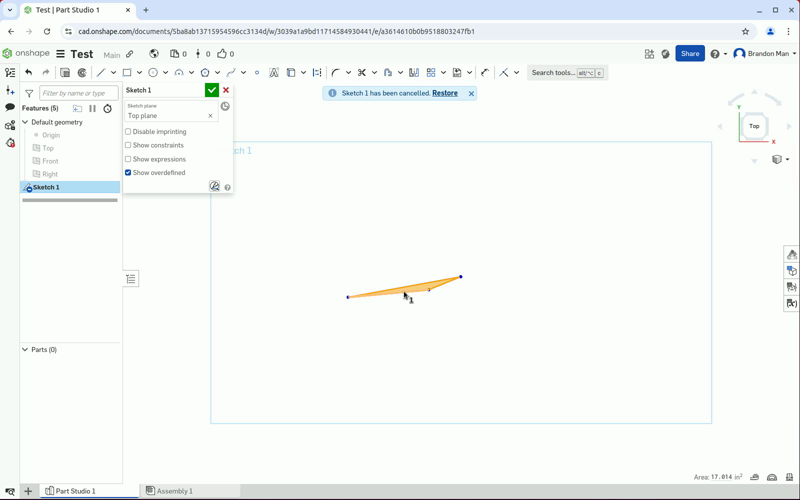
mouse_move(73, 352)
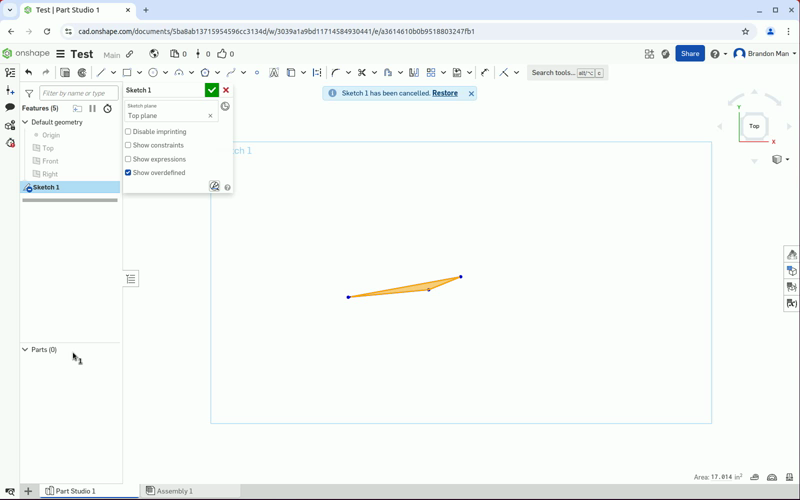
key(shift+y)
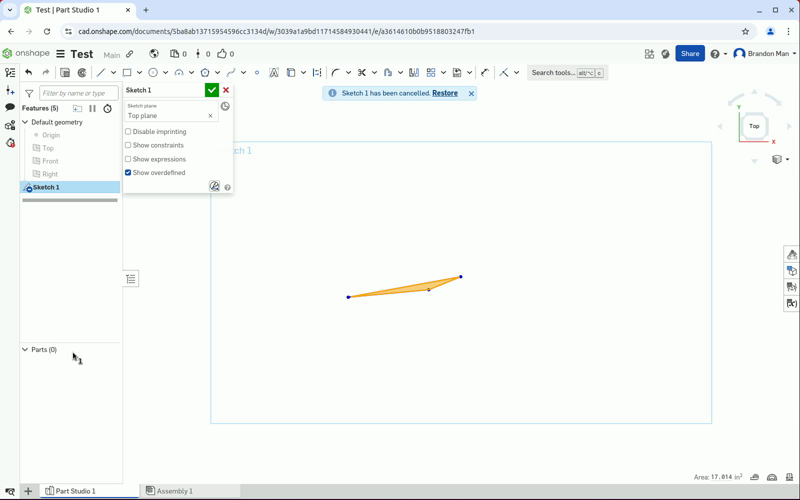
key(shift+e)
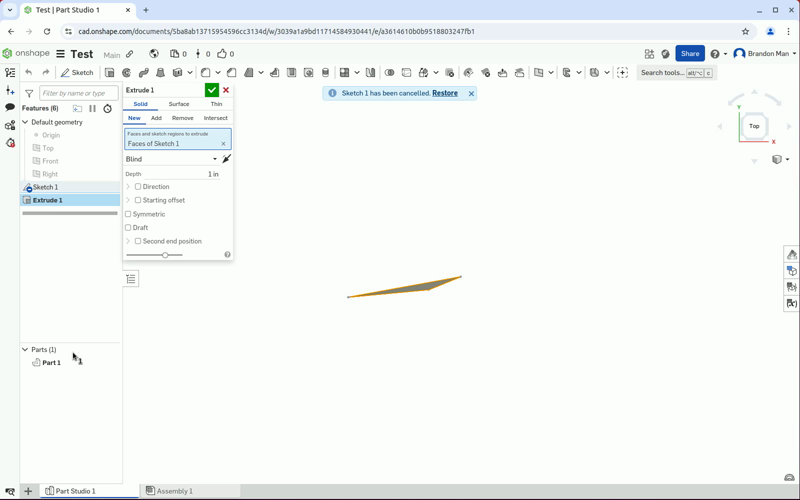
mouse_move(143, 106)
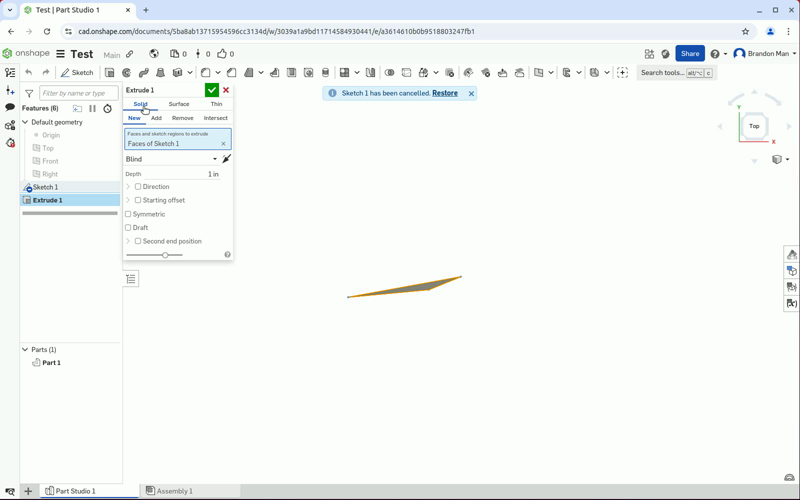
click(143, 106)
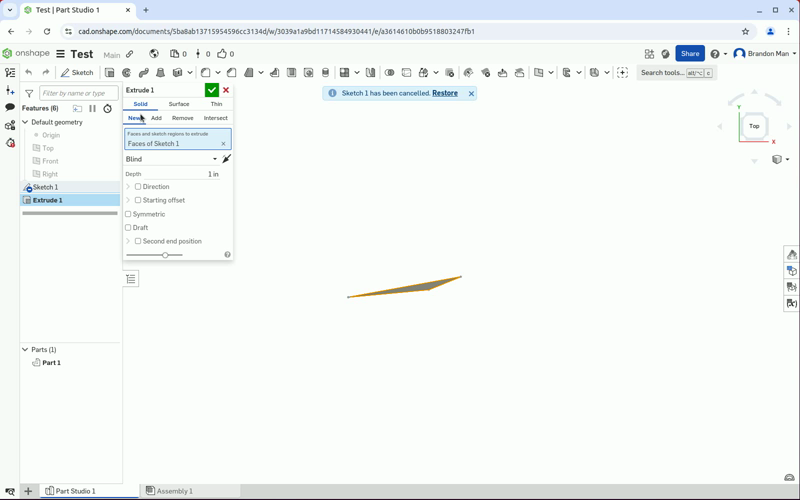
mouse_move(137, 120)
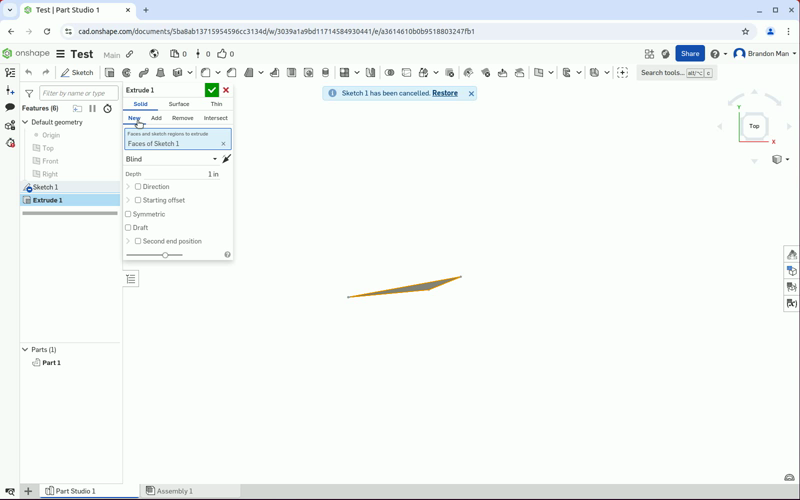
click(137, 120)
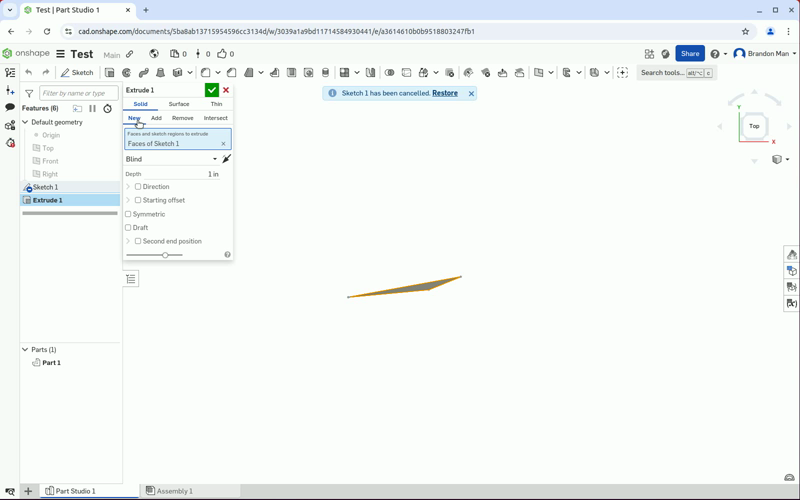
key(tab, 4)
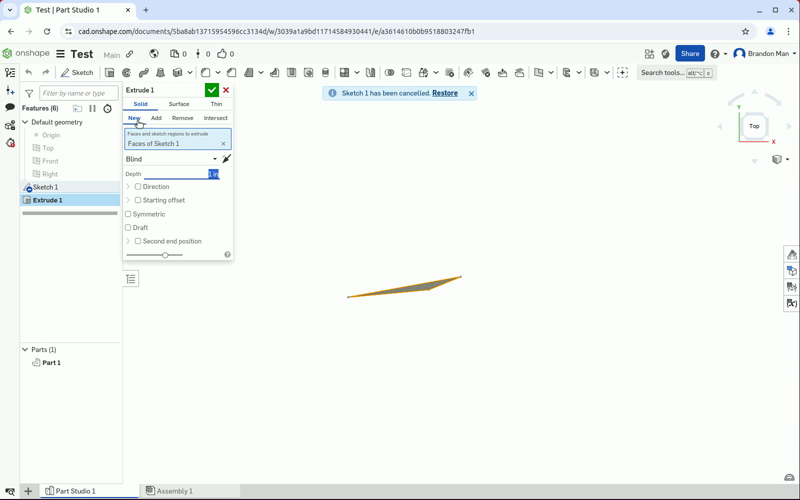
text(1.204)
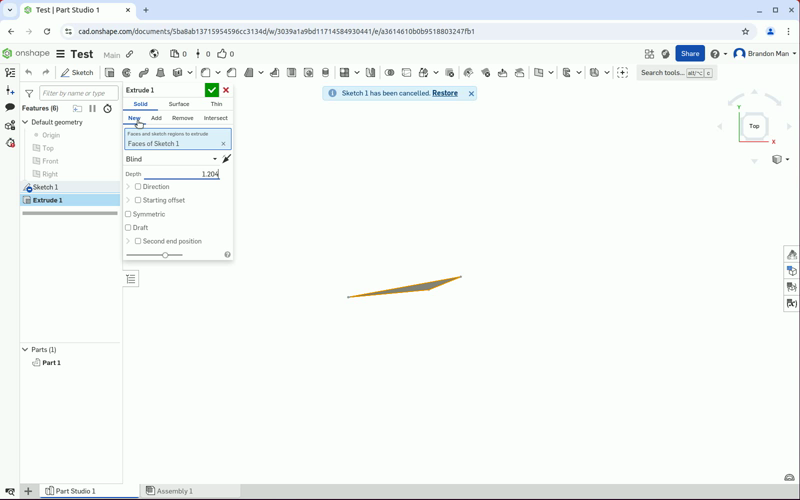
key(enter)
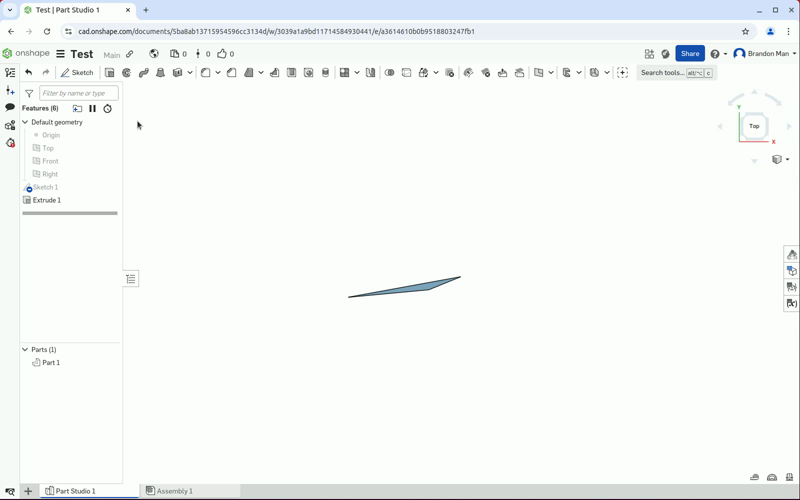
key(shift+h)
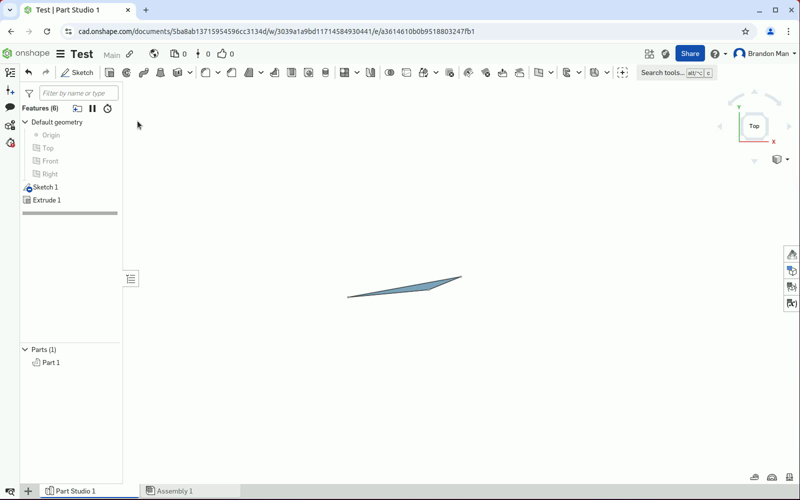
key(shift+h)
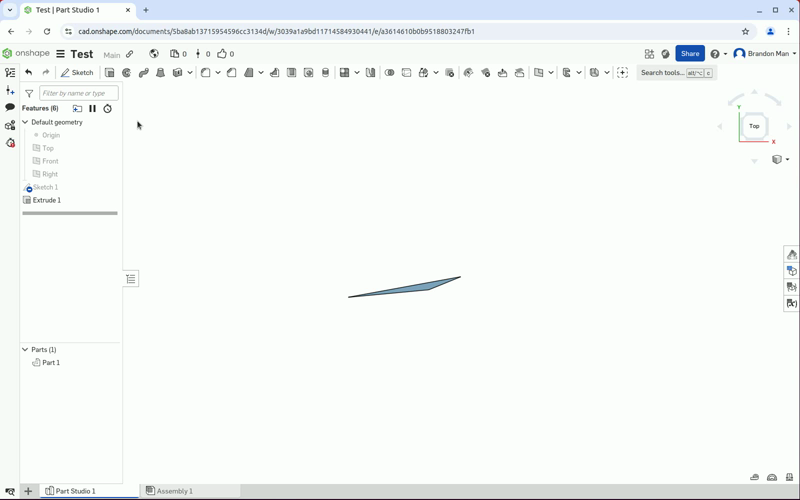
mouse_move(73, 189)
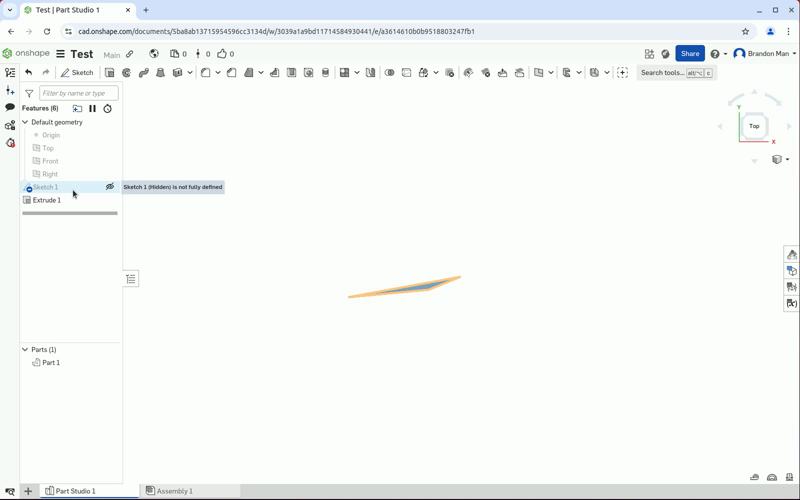
click(73, 189)
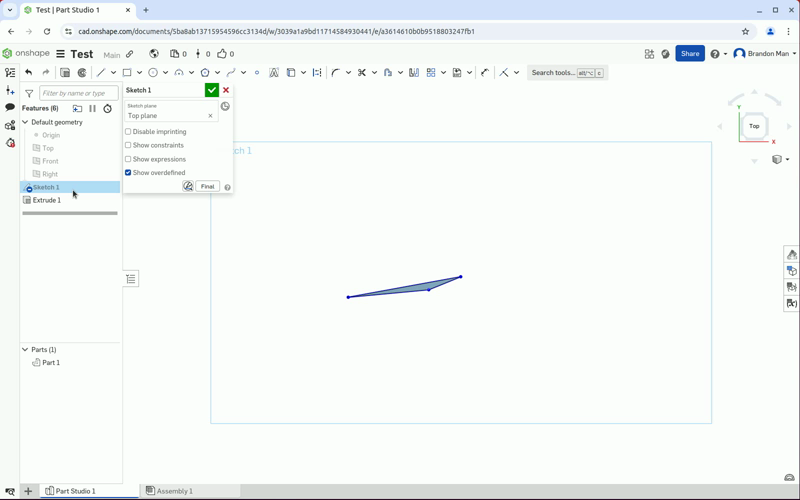
mouse_move(229, 92)
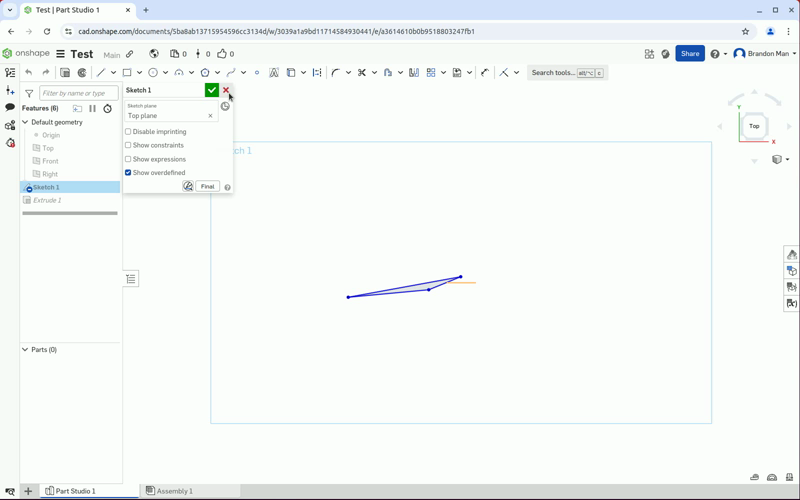
click(229, 92)
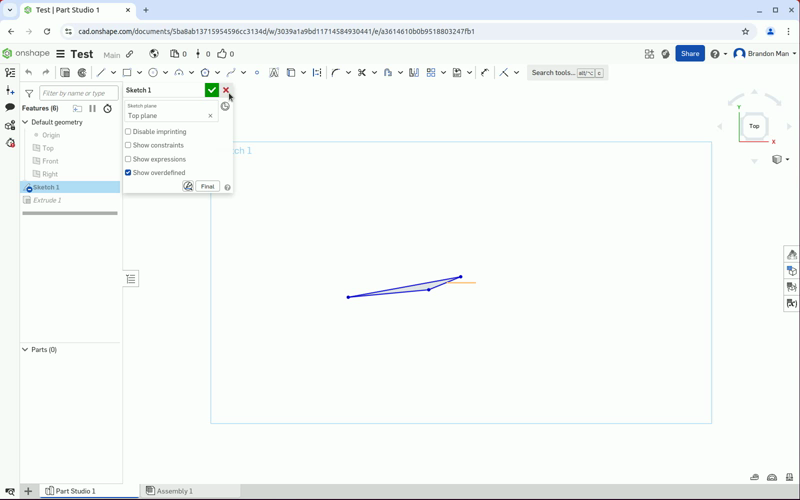
key(shift+s)
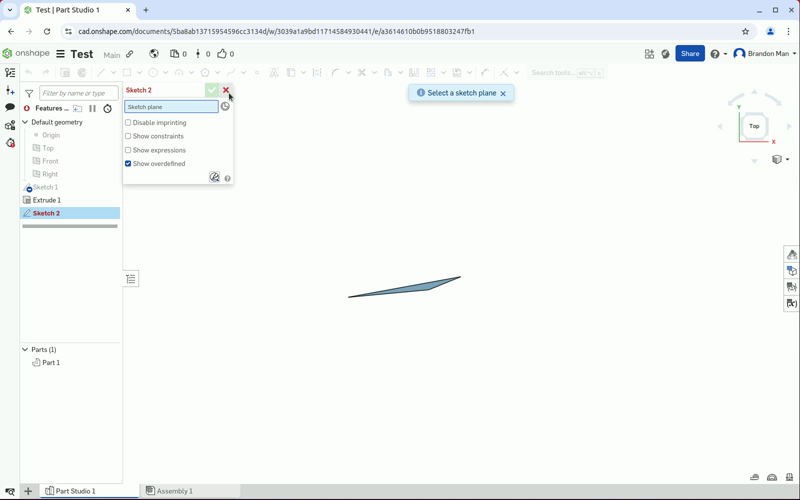
mouse_move(73, 150)
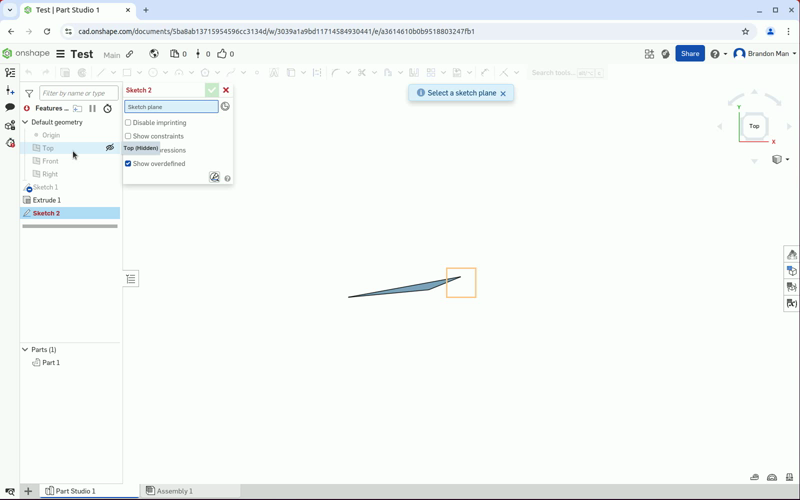
click(73, 150)
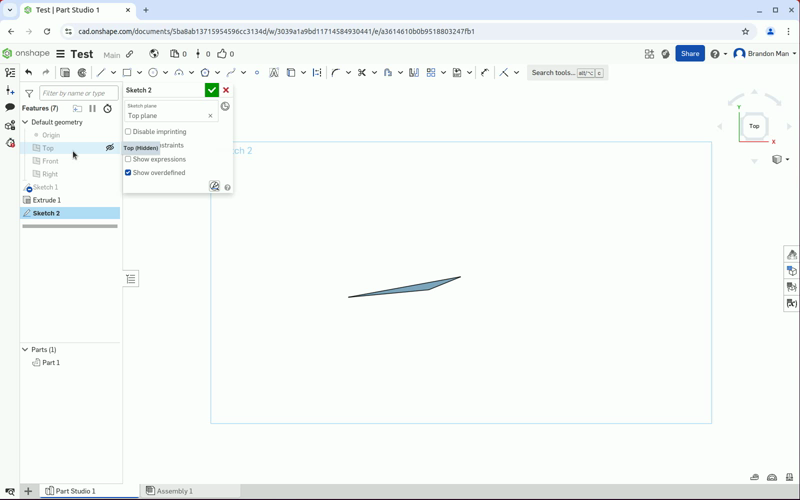
mouse_move(73, 352)
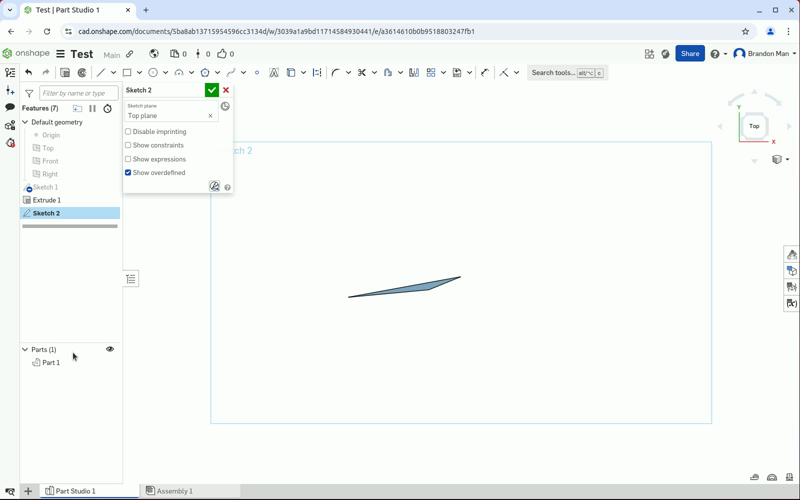
key(y)
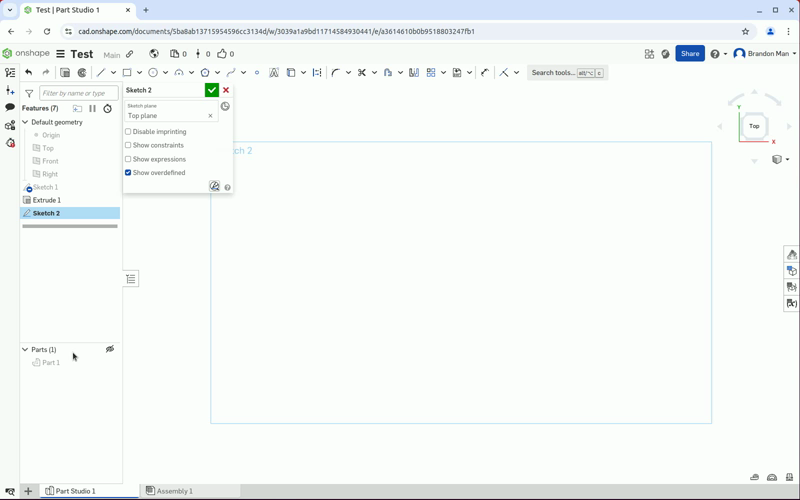
key(l)
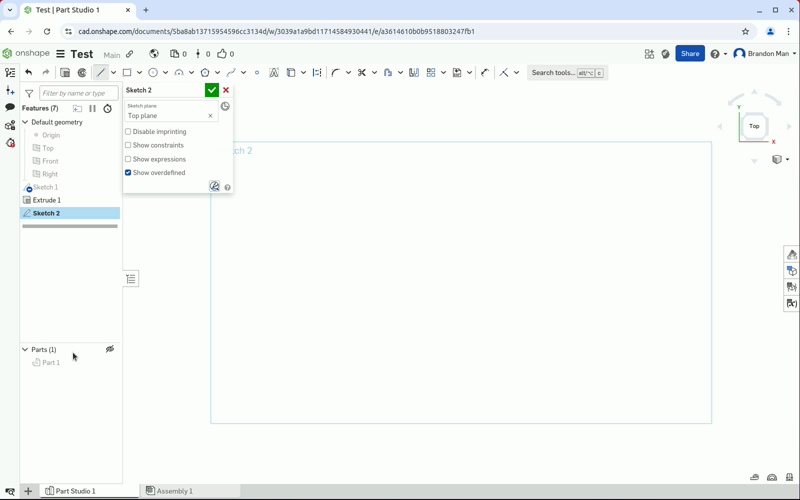
key_down(shift)
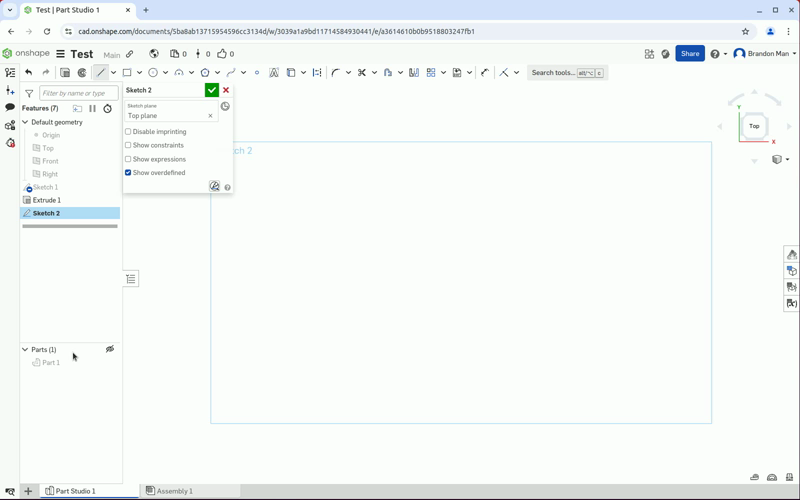
mouse_move(460, 276)
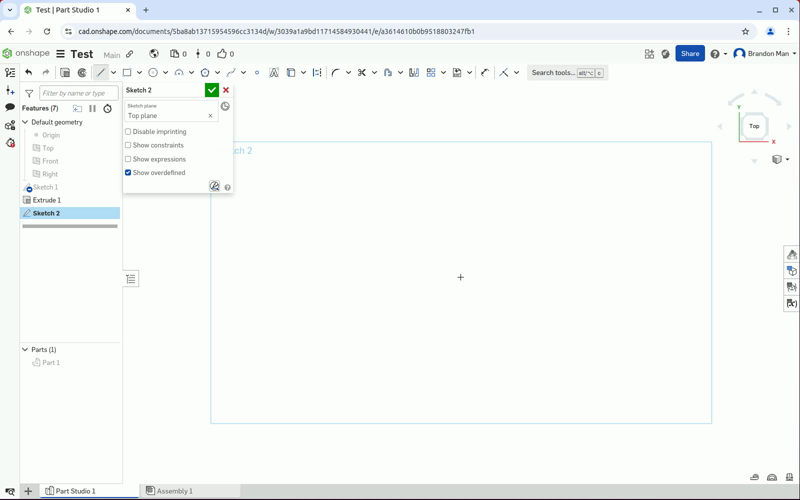
click(460, 276)
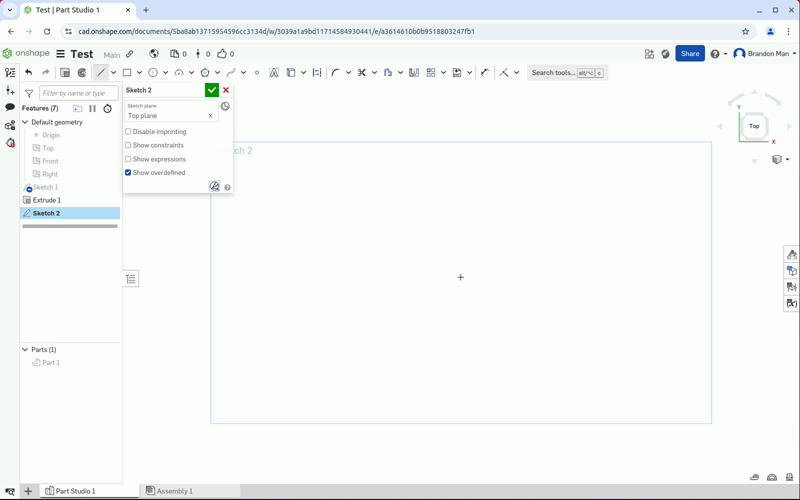
key_up(shift)
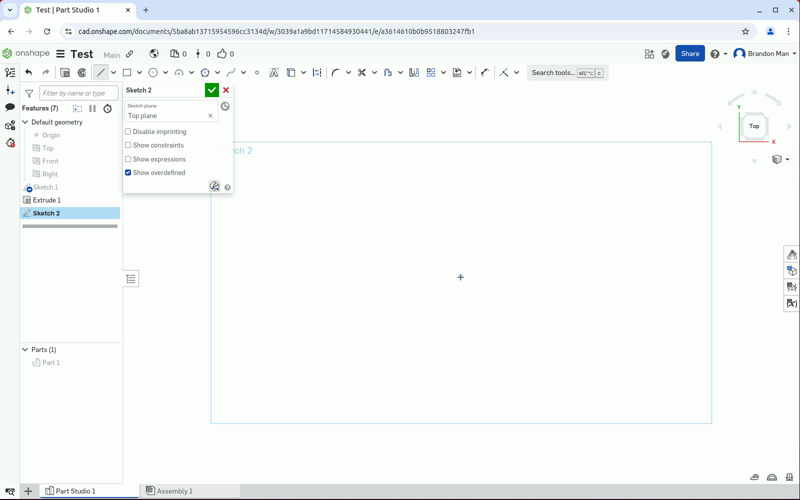
key_down(shift)
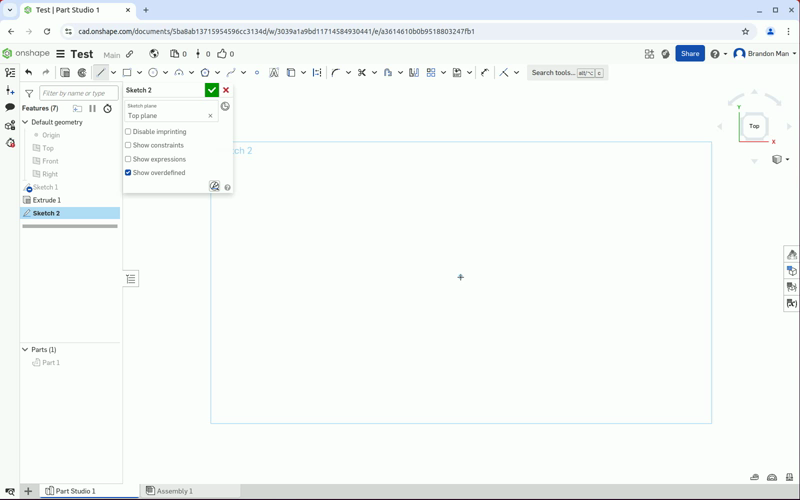
mouse_move(521, 264)
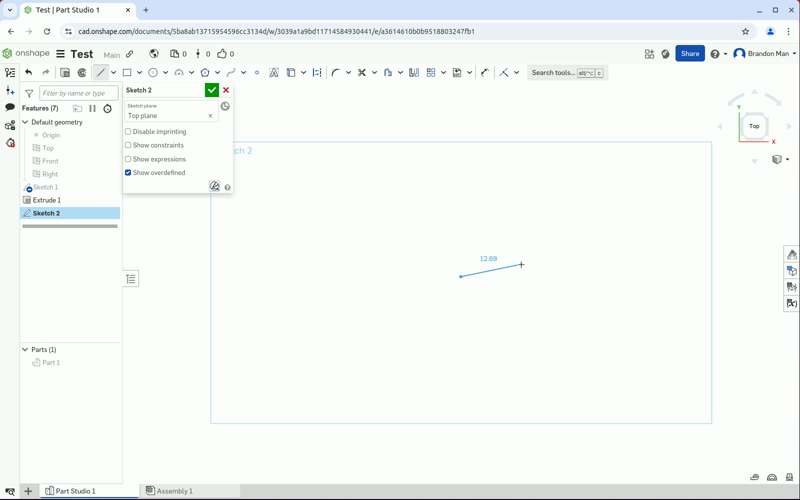
click(521, 264)
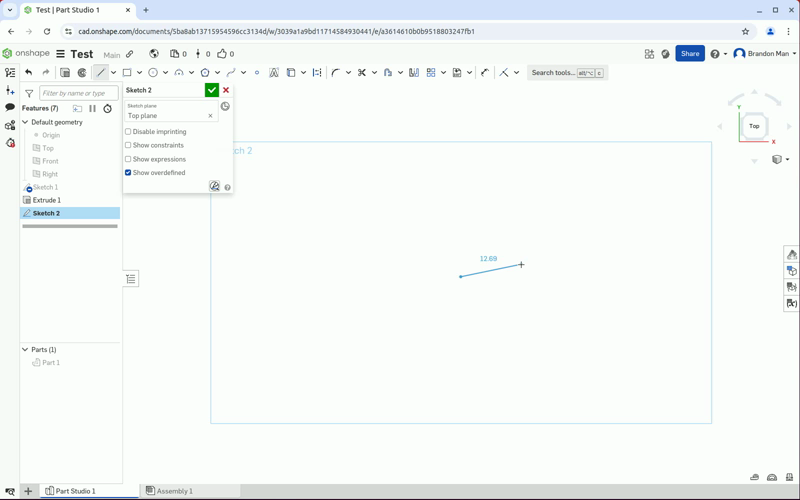
key_up(shift)
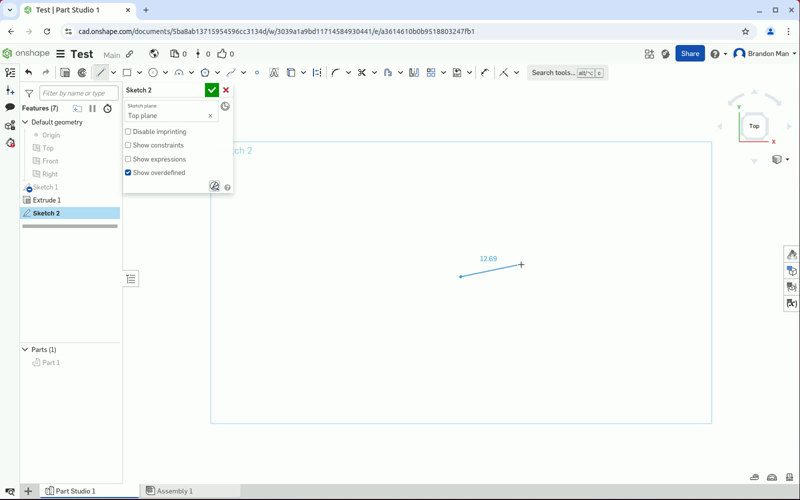
key_down(shift)
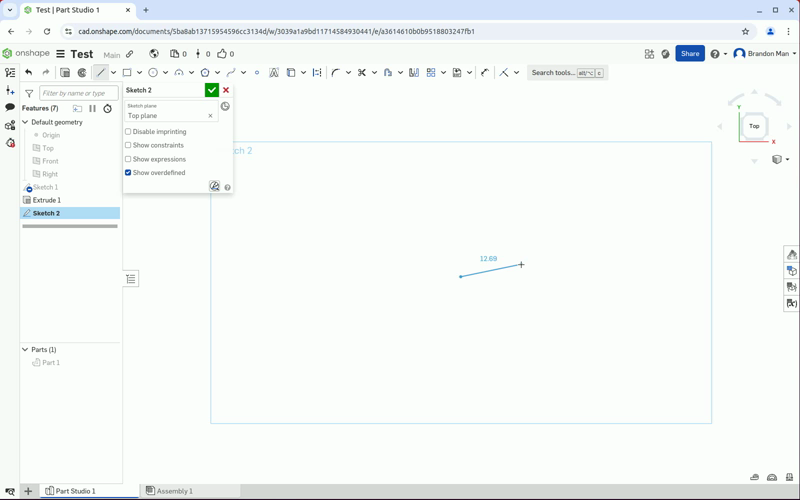
mouse_move(551, 264)
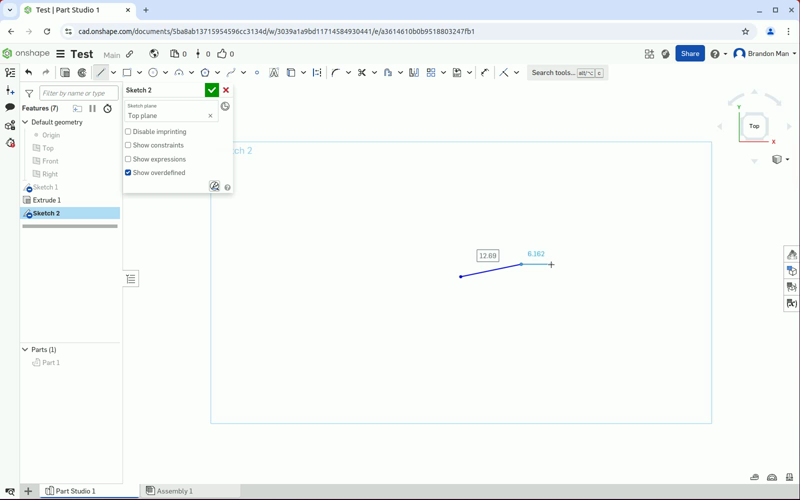
mouse_move(521, 251)
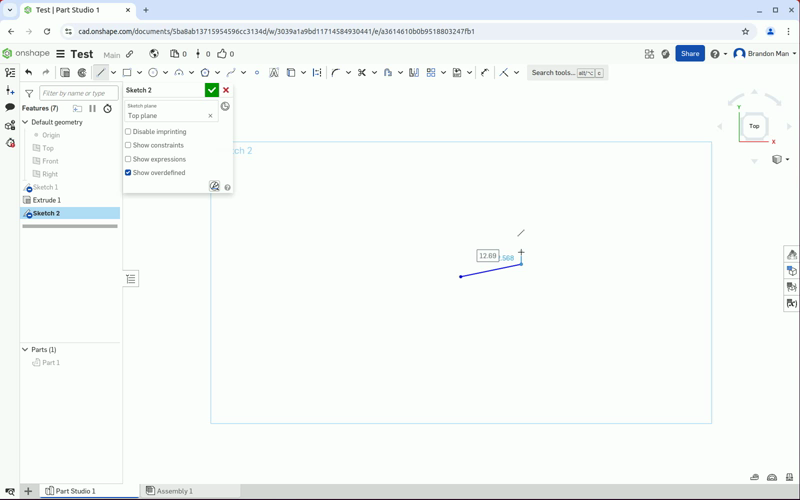
click(521, 251)
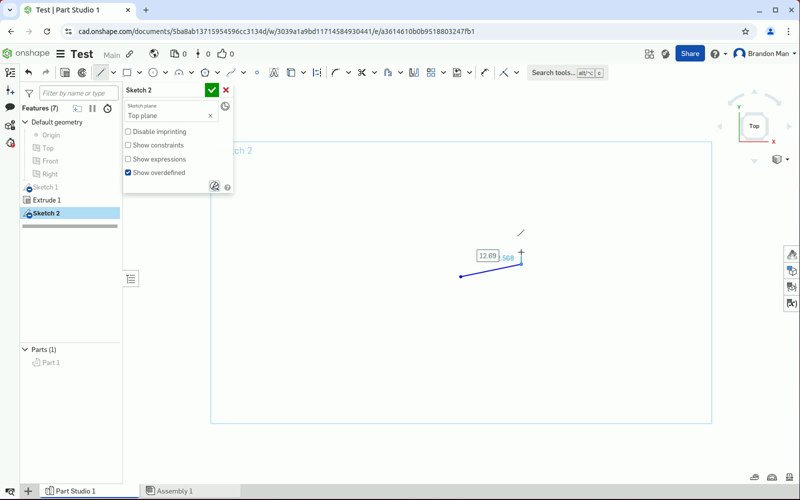
key_up(shift)
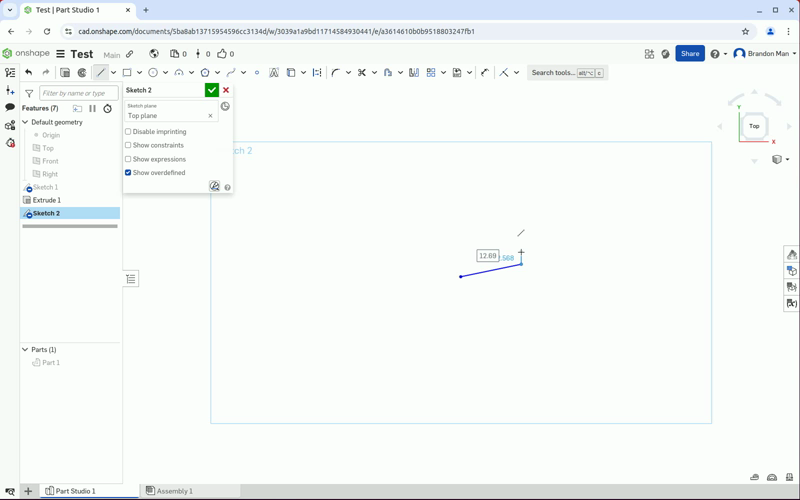
key_down(shift)
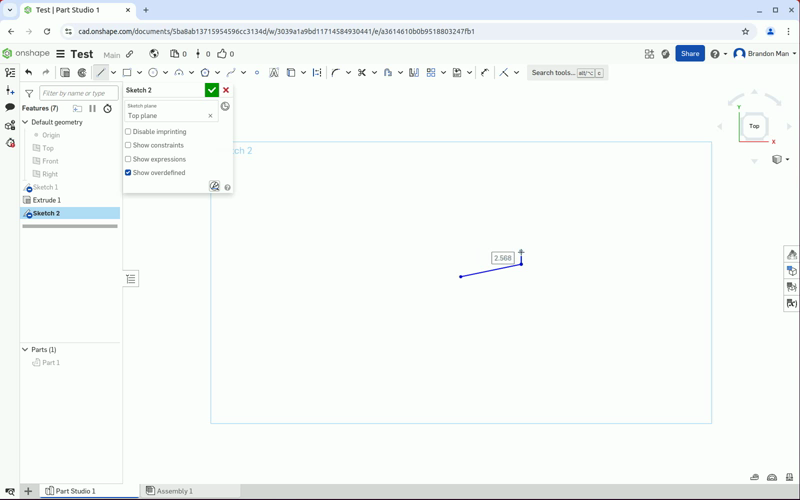
mouse_move(460, 276)
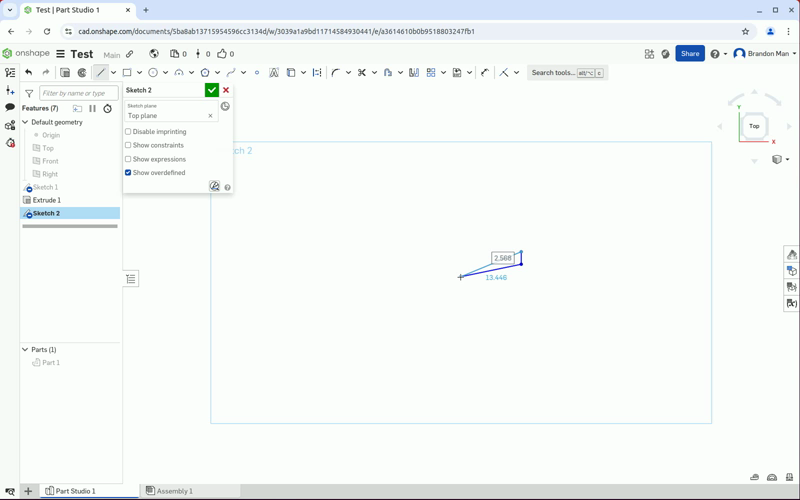
key_up(shift)
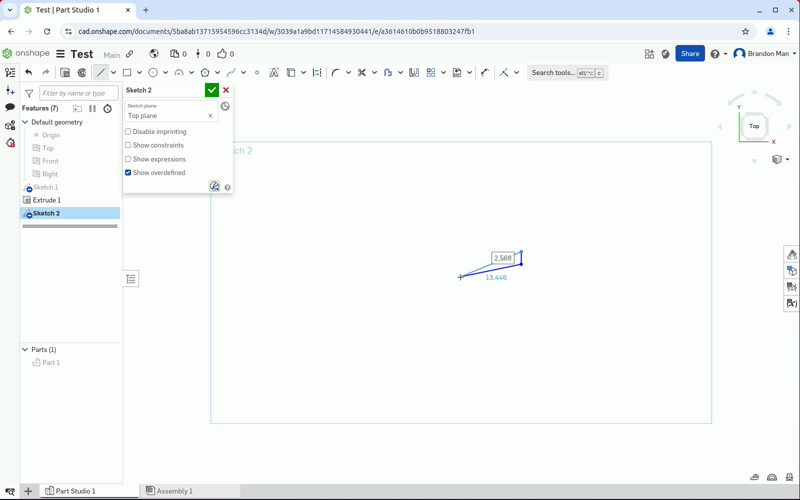
click(460, 276)
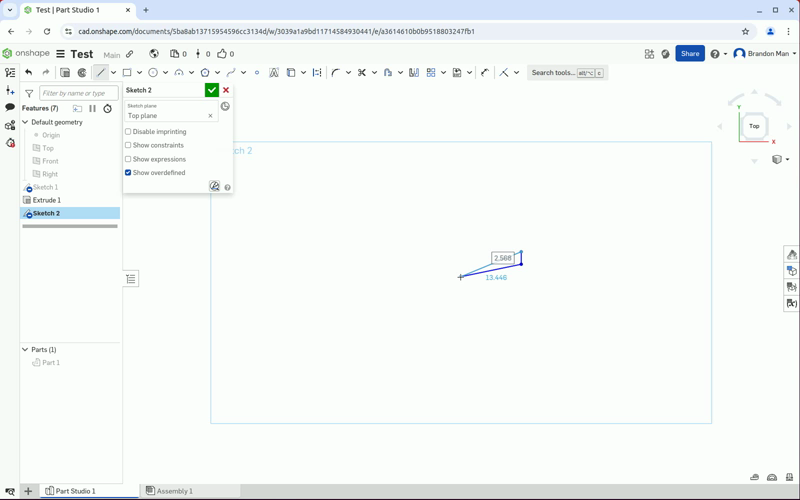
key(esc)
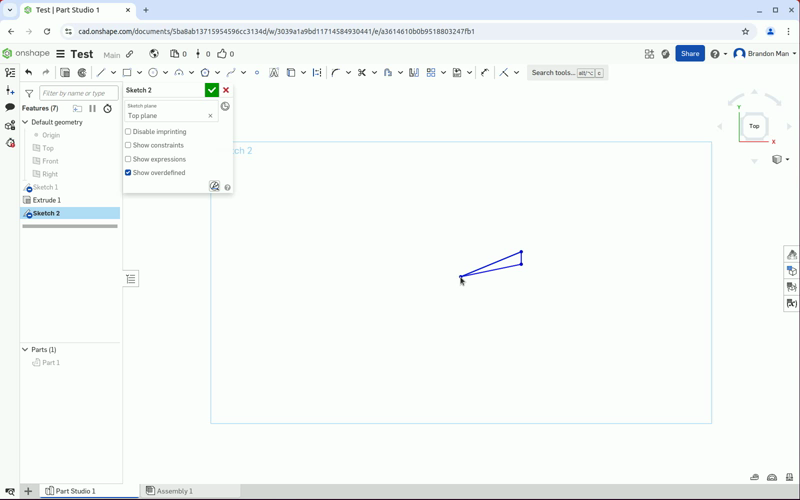
mouse_move(501, 262)
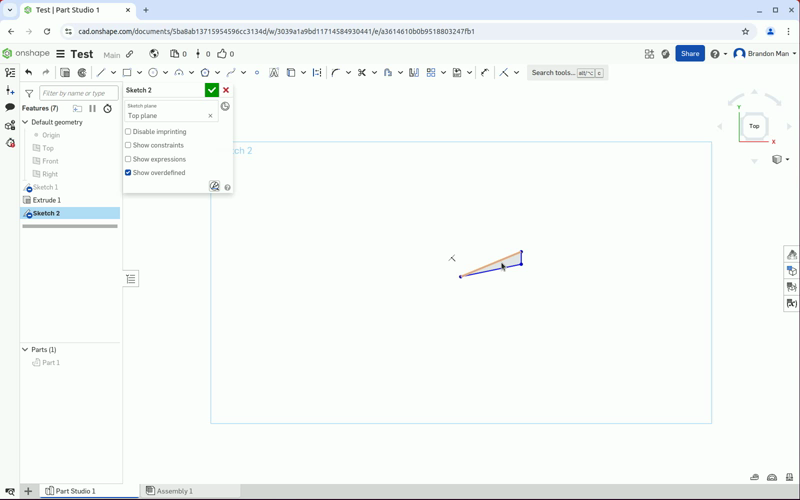
scroll(6)
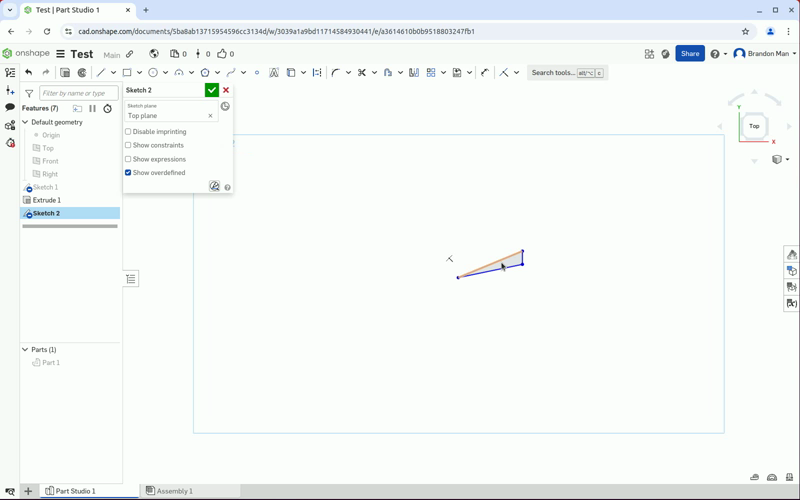
scroll(6)
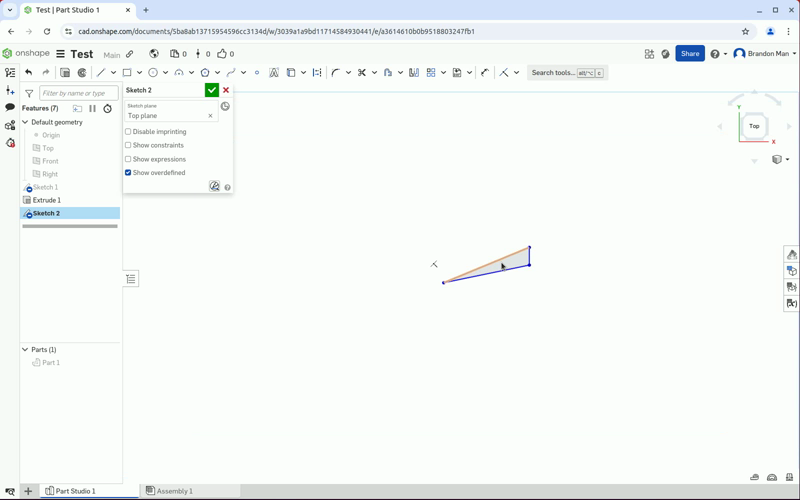
scroll(6)
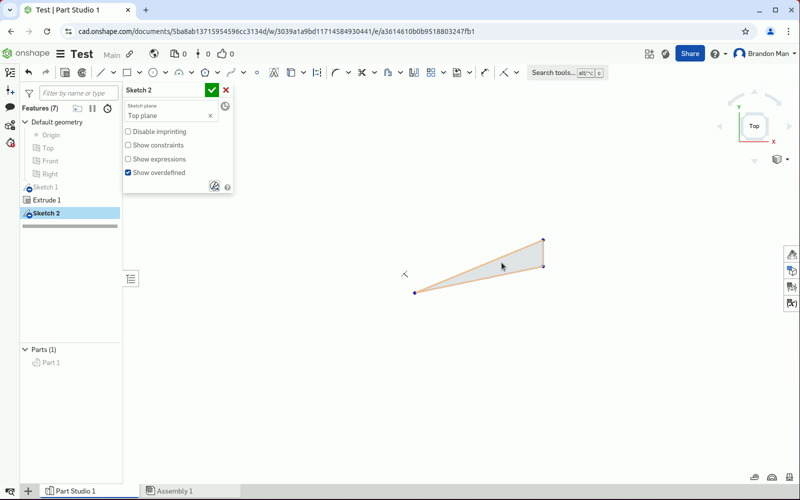
scroll(6)
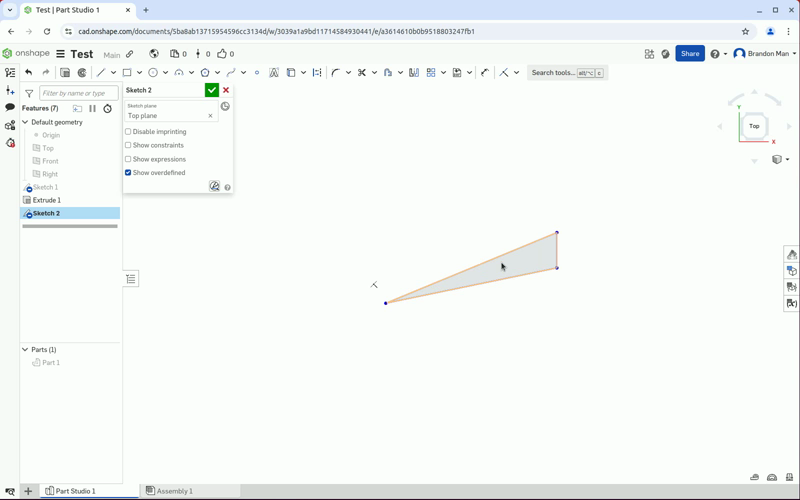
scroll(6)
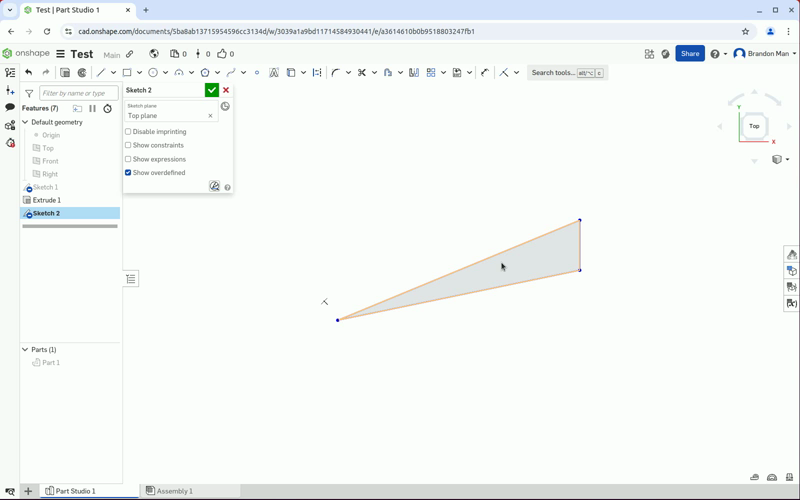
scroll(6)
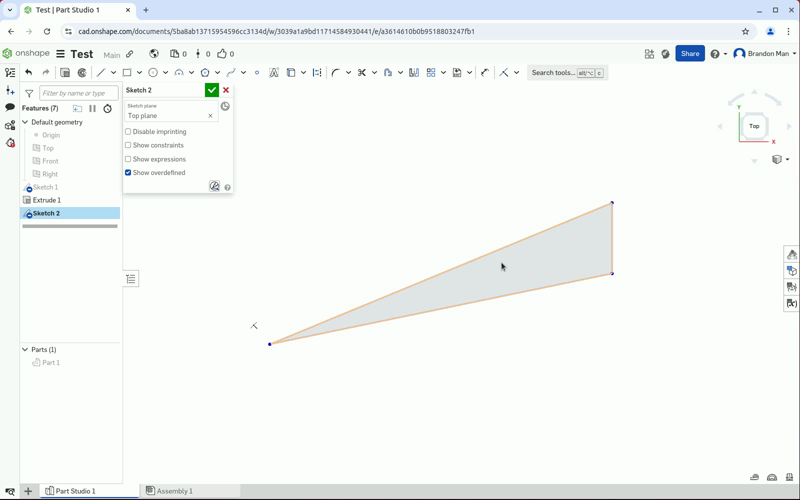
scroll(6)
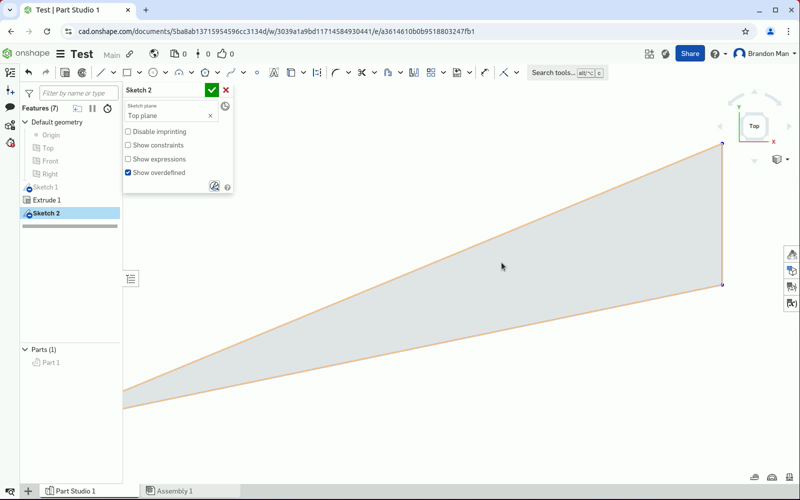
click(501, 262)
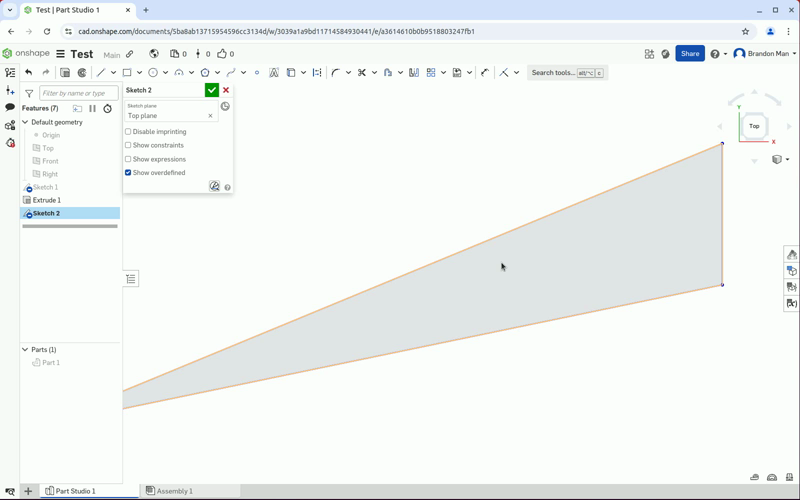
scroll(-6)
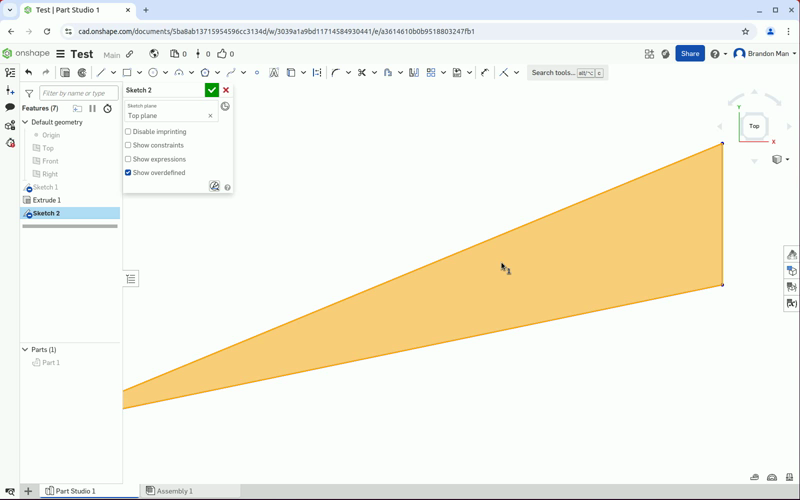
scroll(-6)
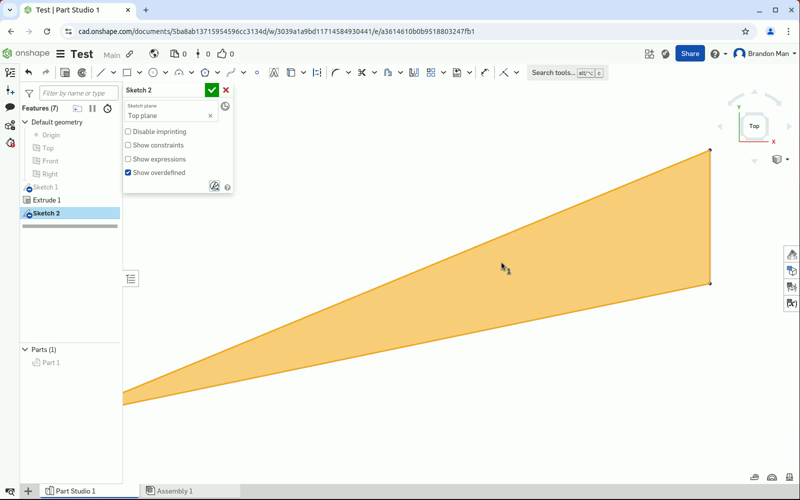
scroll(-6)
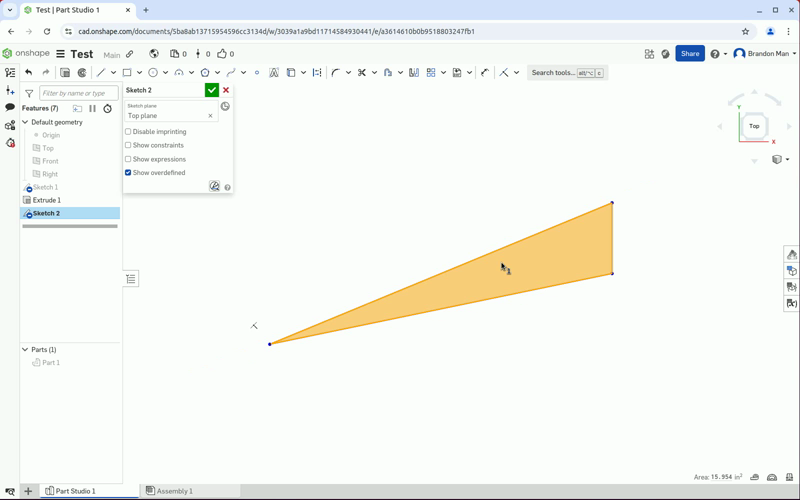
scroll(-6)
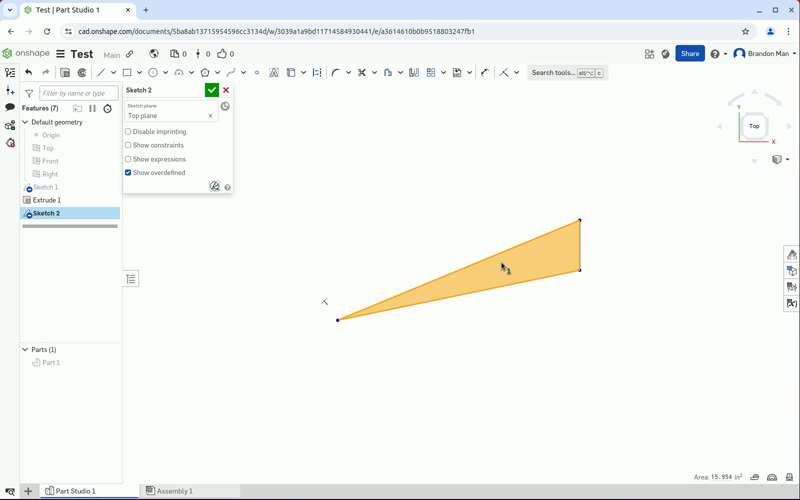
scroll(-6)
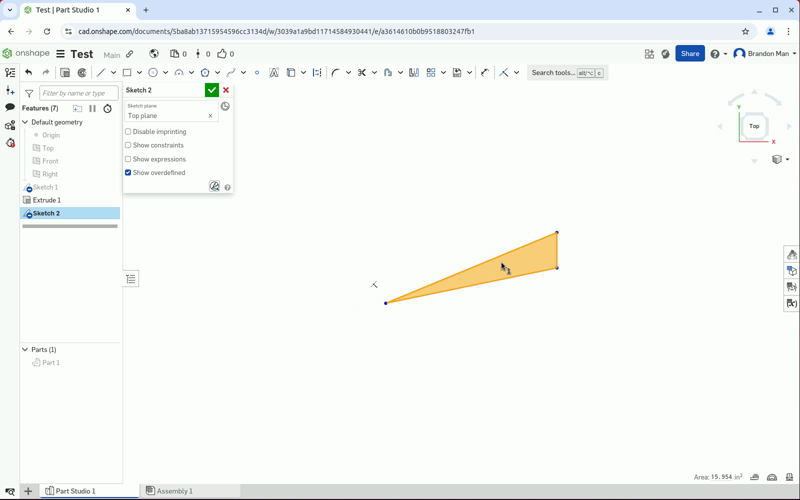
scroll(-6)
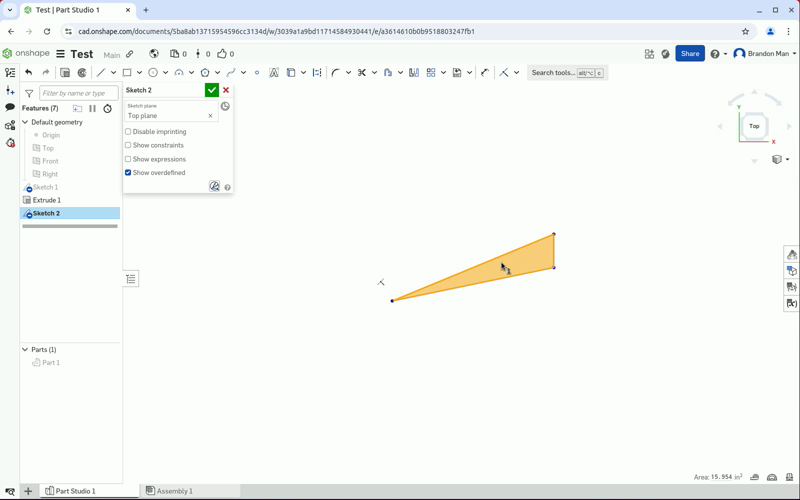
scroll(-6)
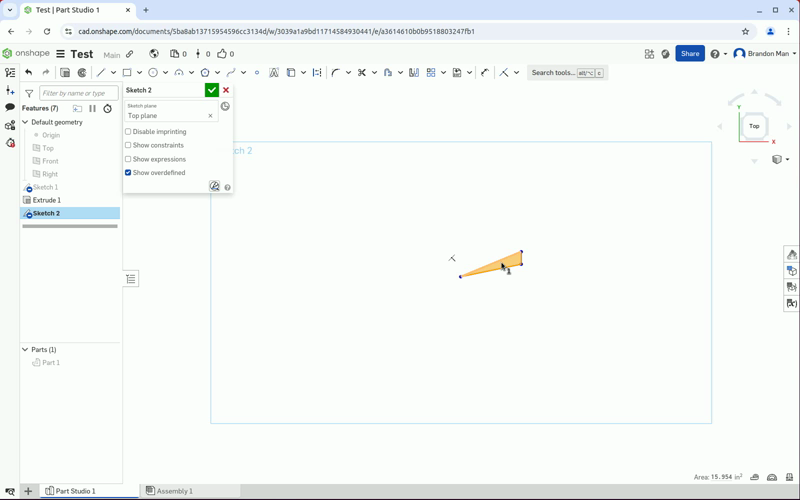
mouse_move(73, 352)
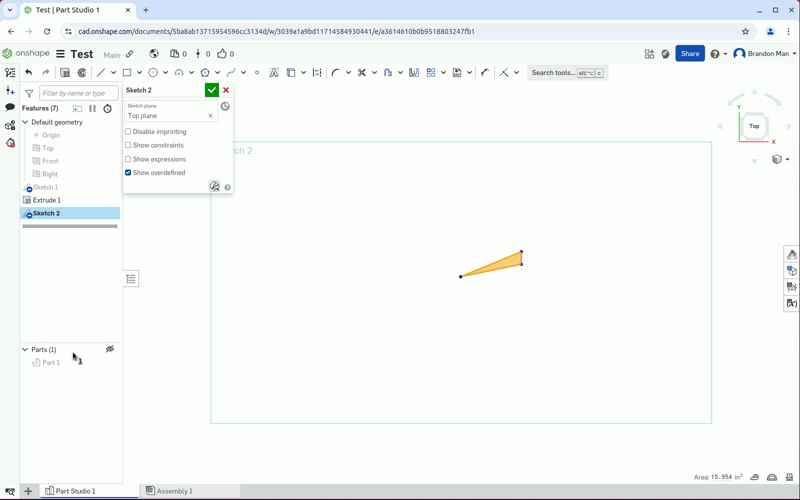
key(shift+y)
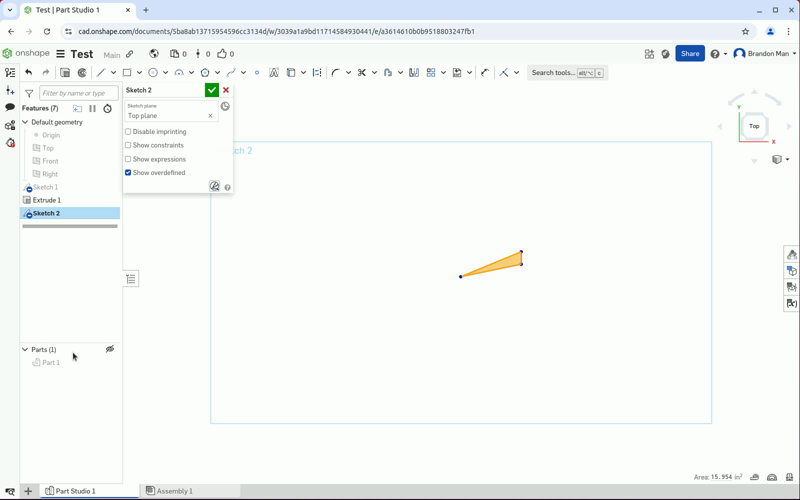
key(shift+e)
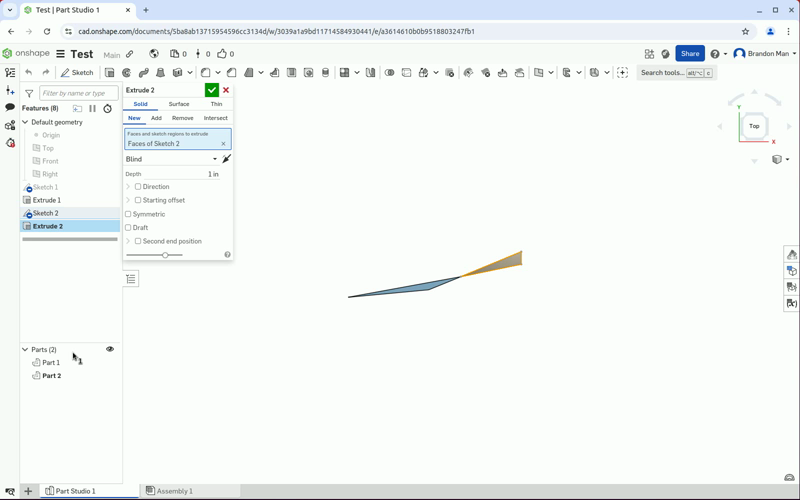
mouse_move(143, 106)
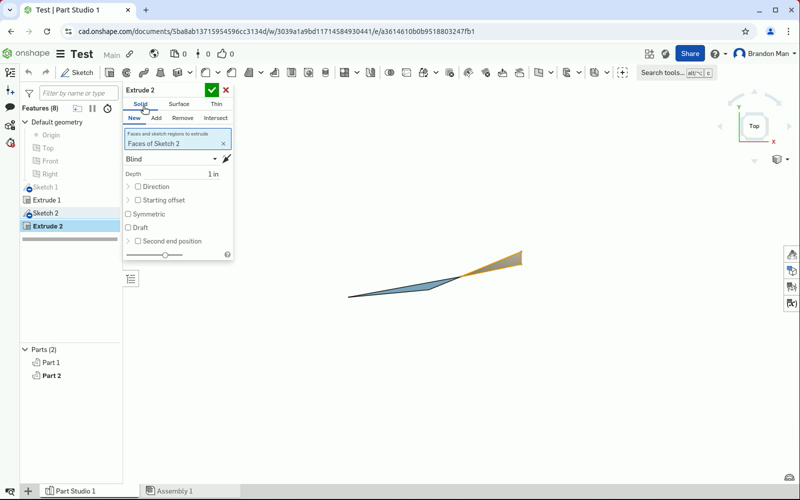
click(143, 106)
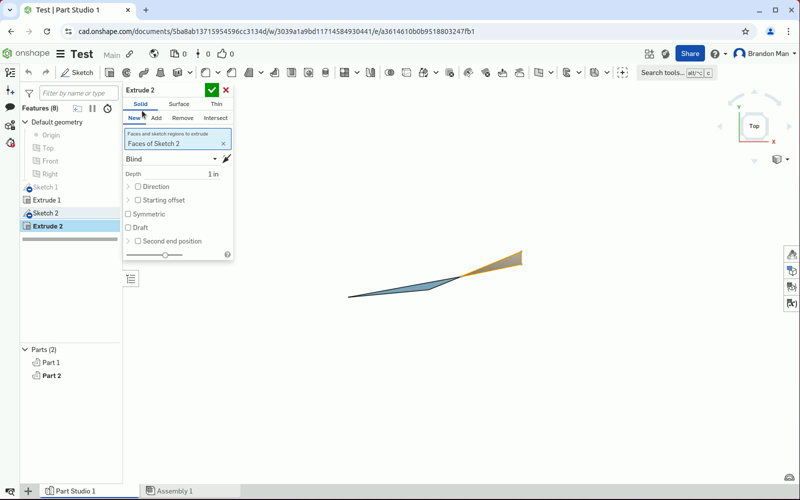
mouse_move(137, 120)
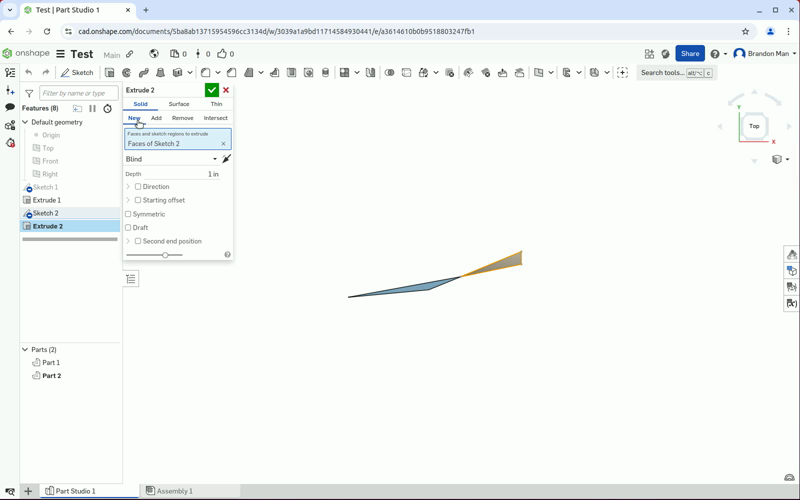
click(137, 120)
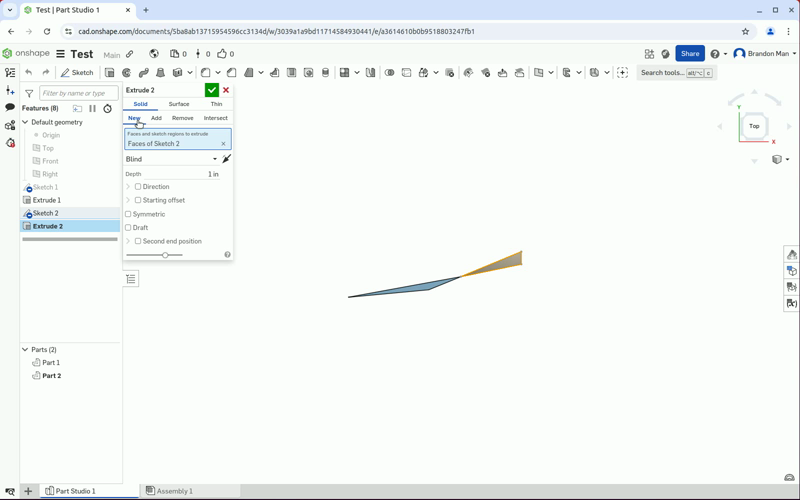
key(tab, 4)
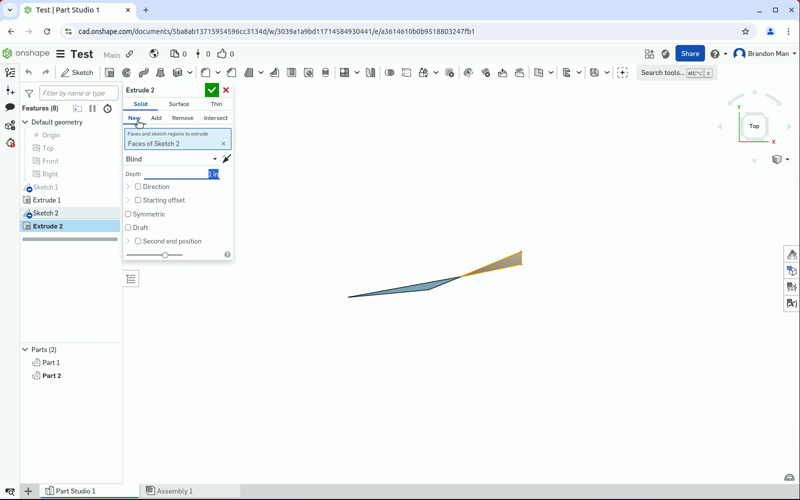
text(1.204)
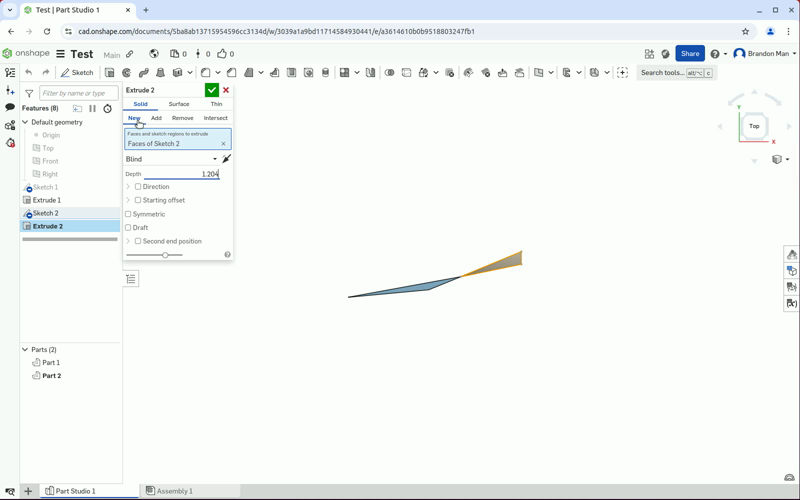
key(enter)
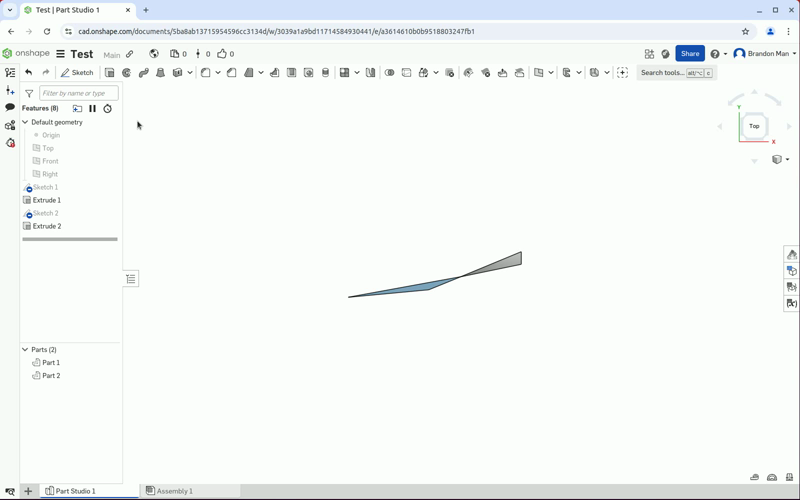
key(shift+h)
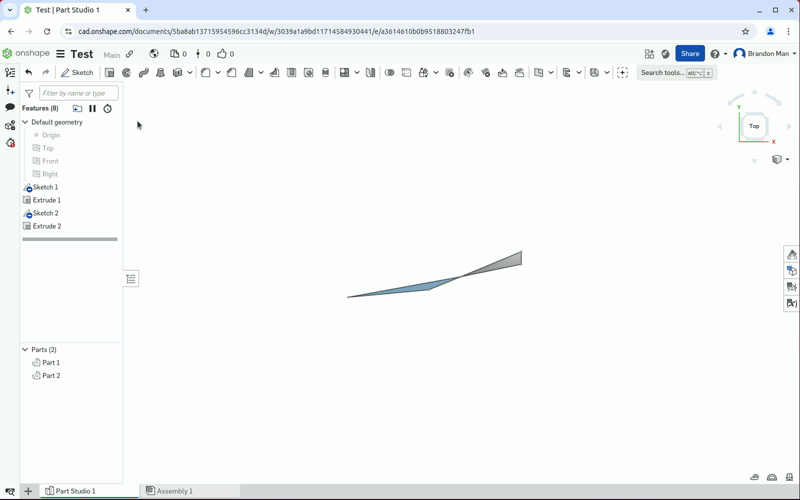
key(shift+h)
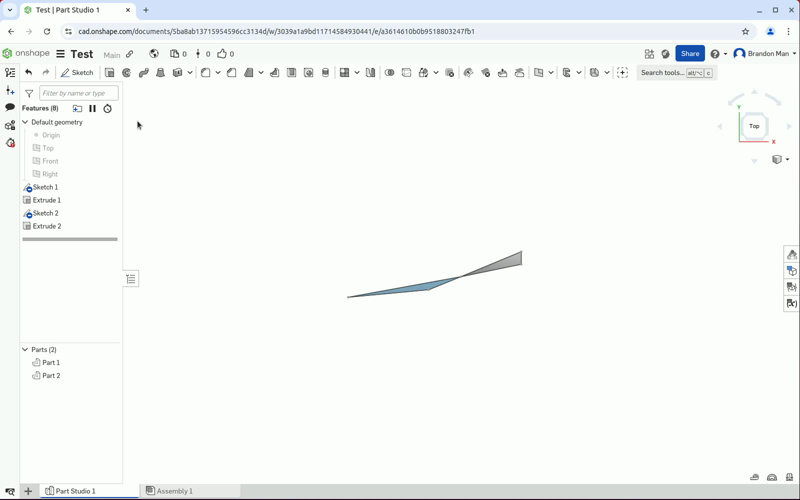
key(shift+7)
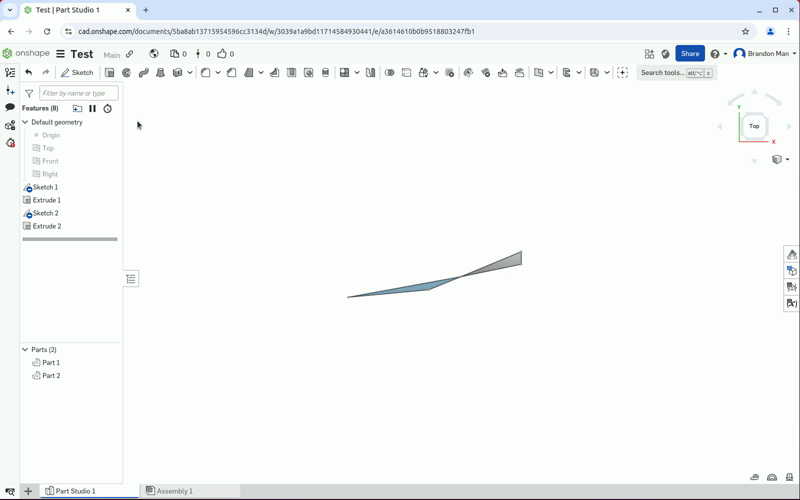
key(up, 3)
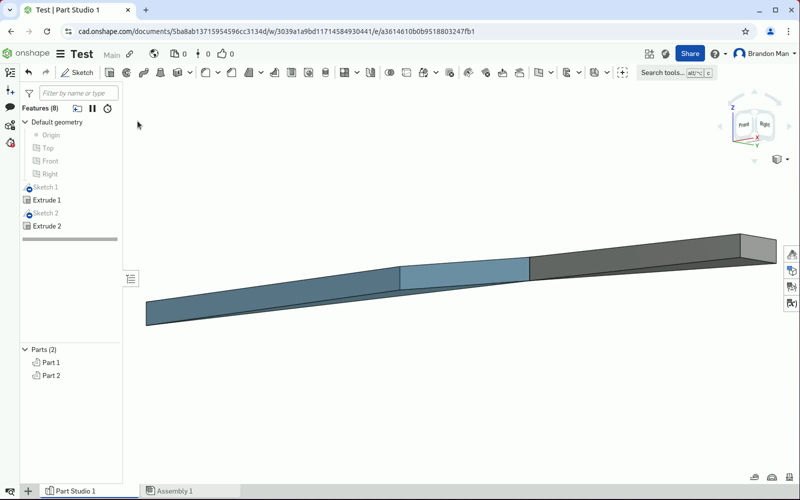
key(left, 3)
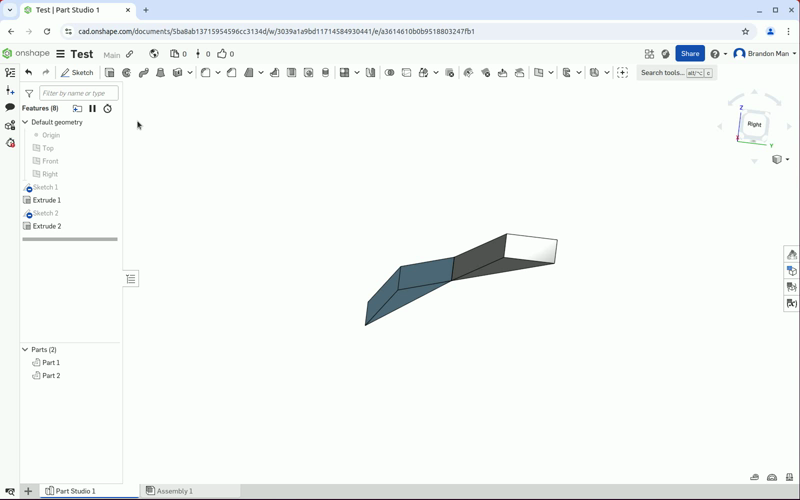
key(right, 3)
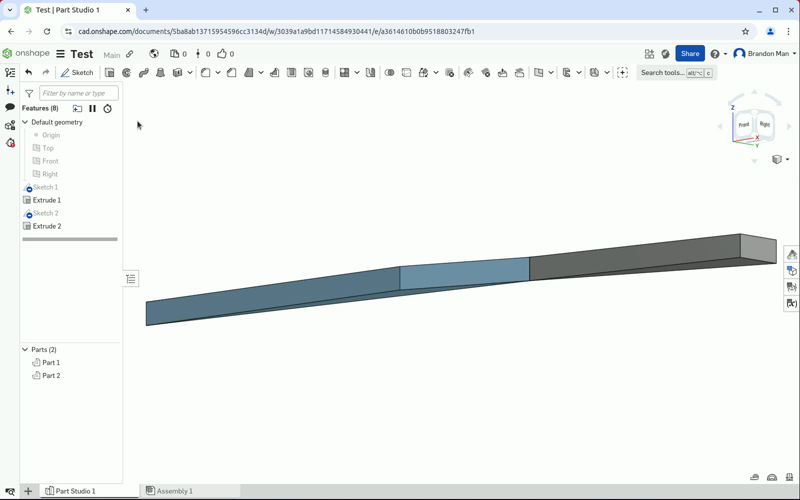
key(down, 3)
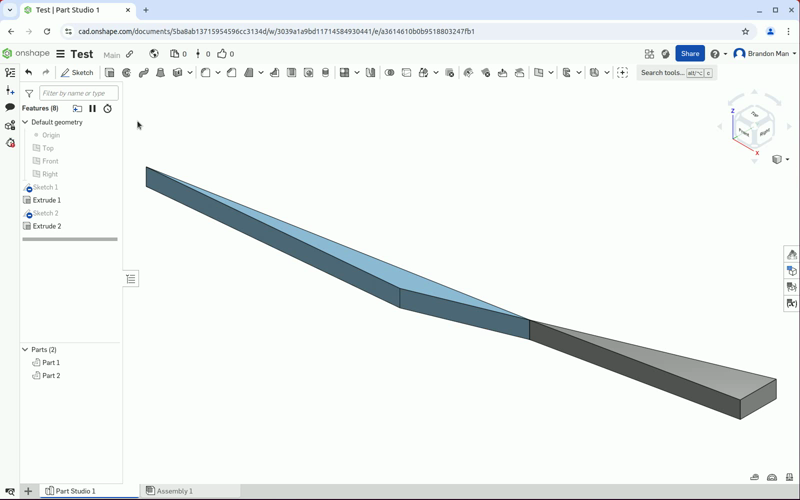
mouse_move(73, 189)
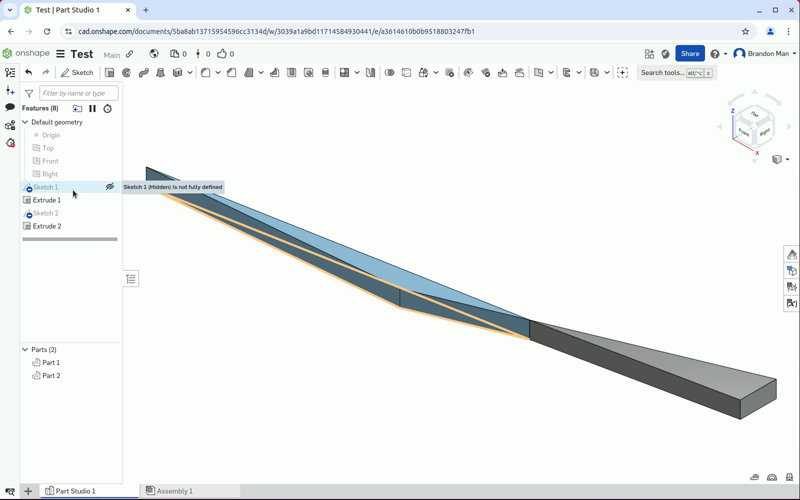
click(73, 189)